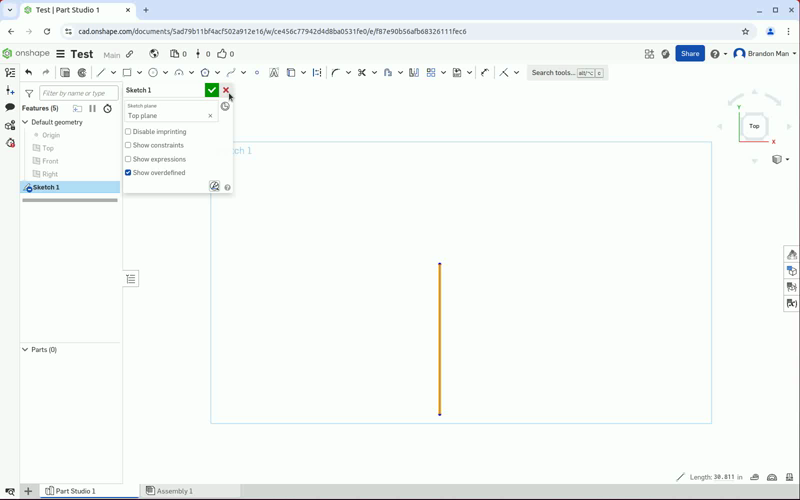
key(shift+h)
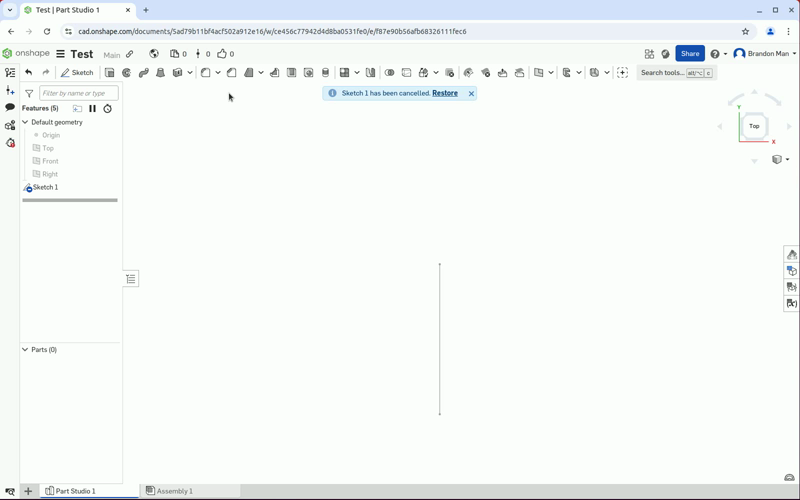
mouse_move(73, 352)
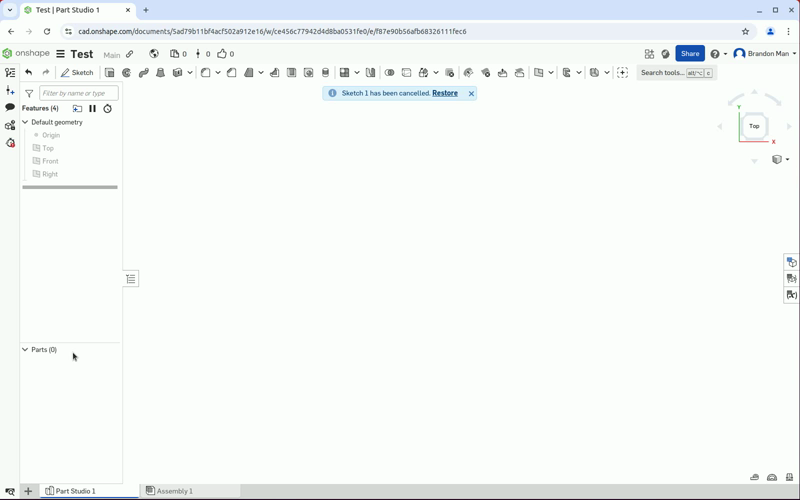
key(y)
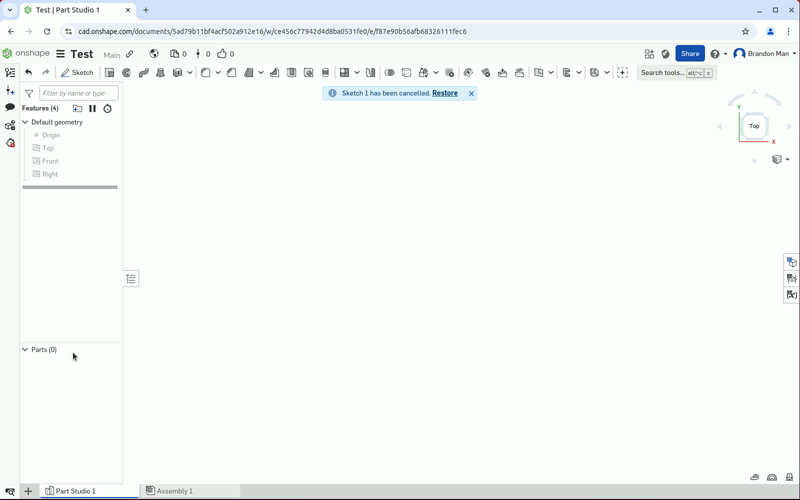
key(shift+p)
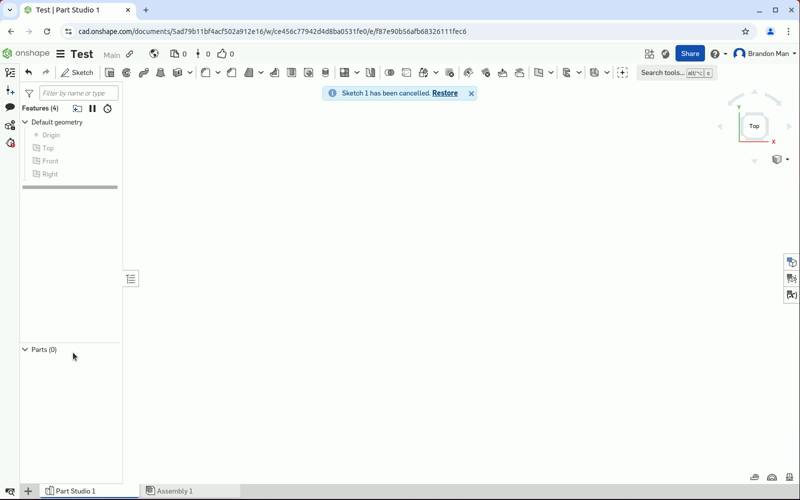
key(space)
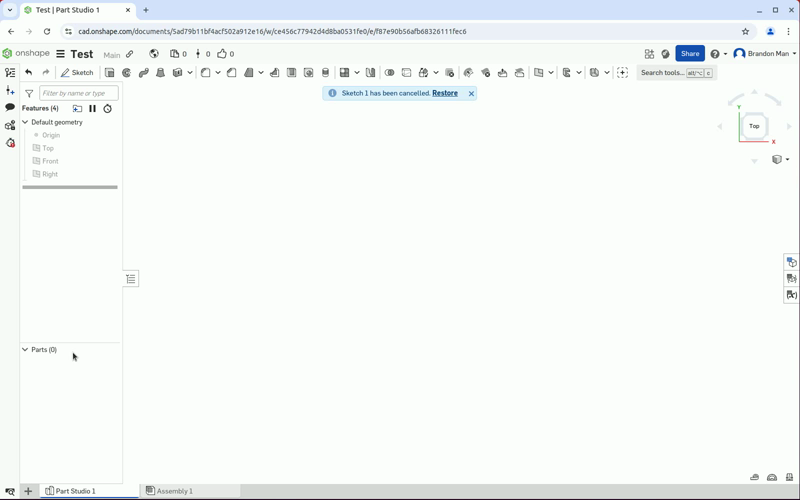
key_down(shift)
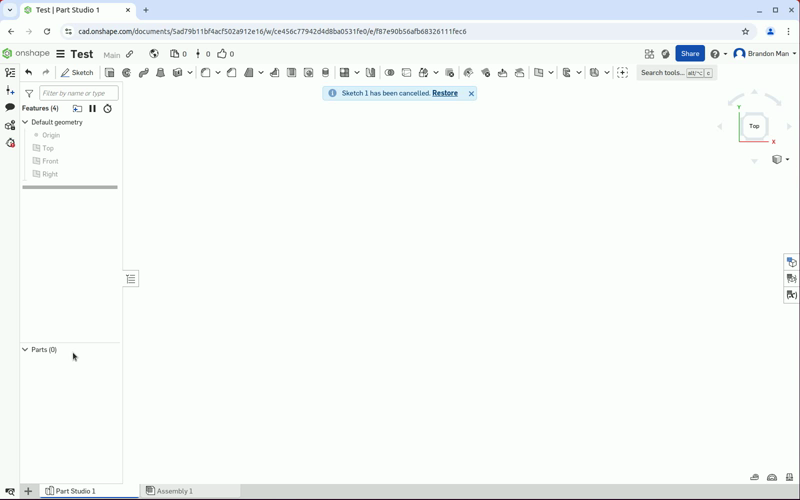
key(up)
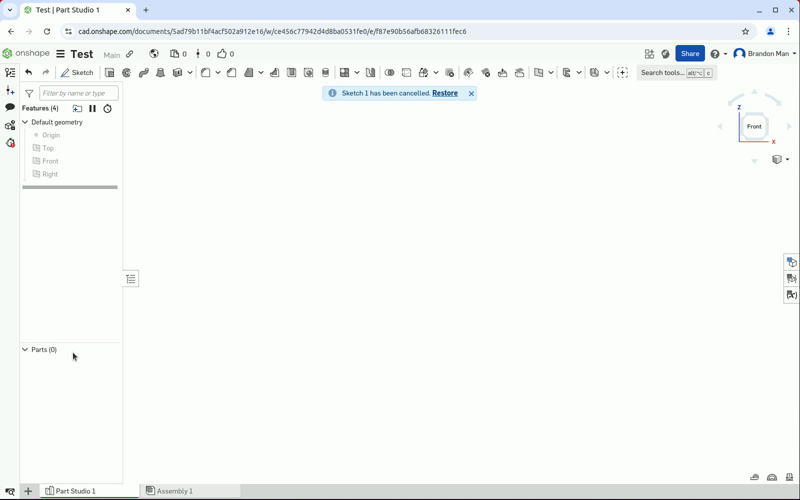
key_up(shift)
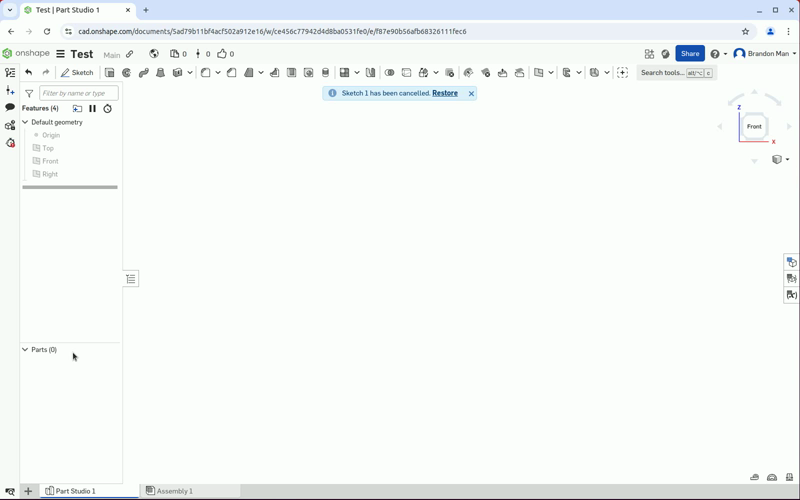
mouse_move(73, 352)
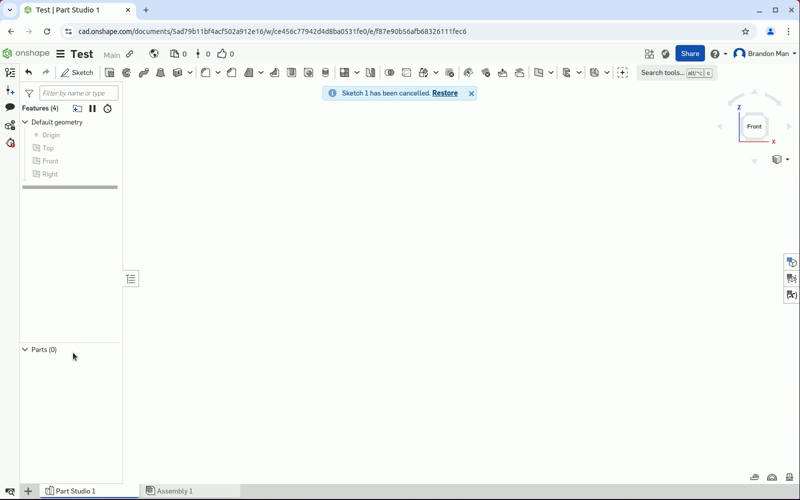
key(shift+y)
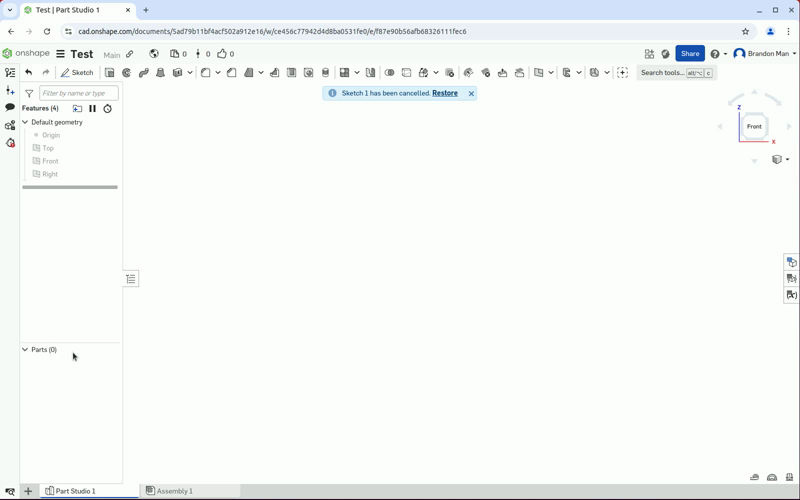
key(shift+s)
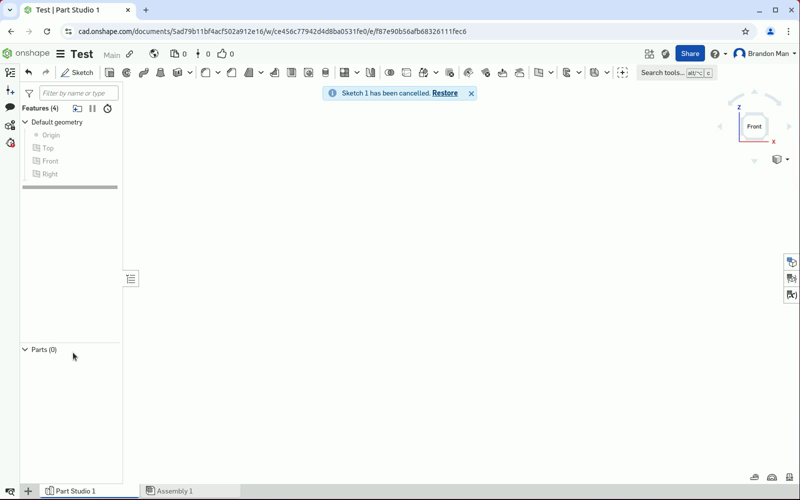
mouse_move(73, 163)
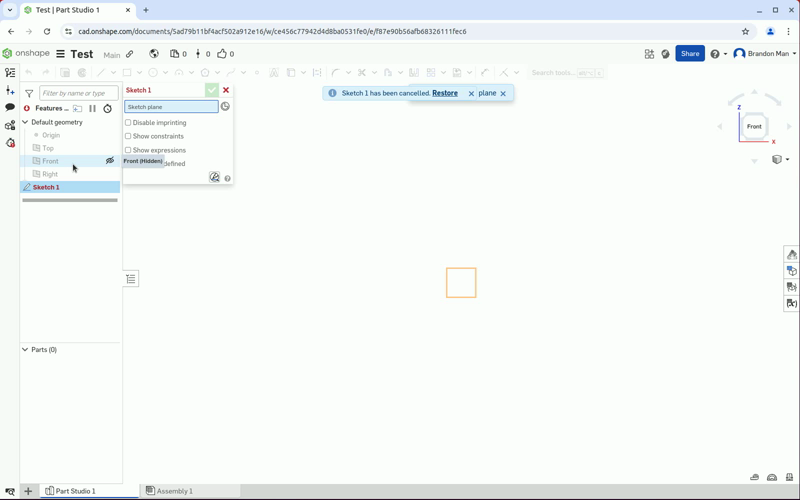
click(73, 163)
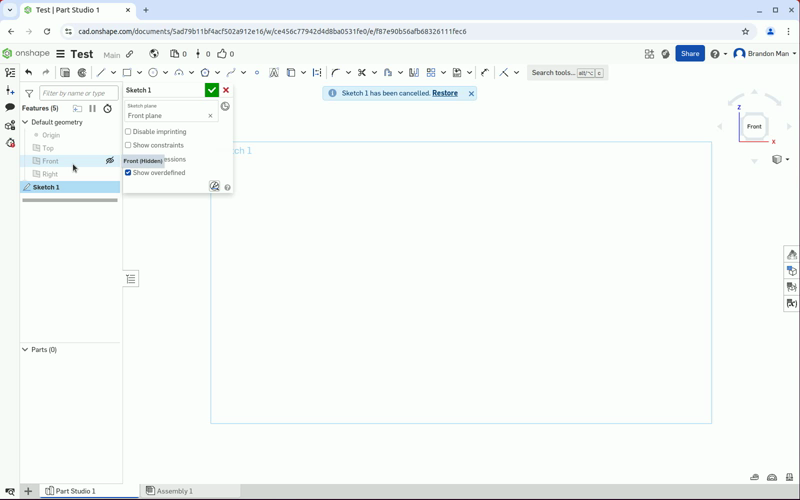
mouse_move(73, 352)
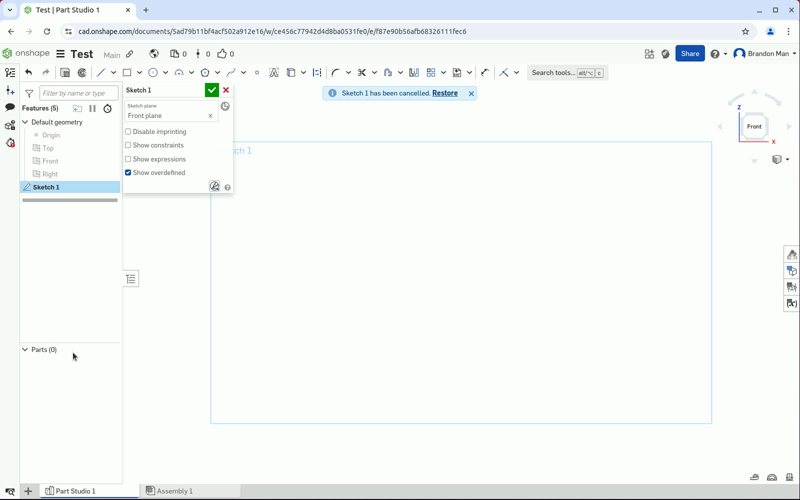
key(y)
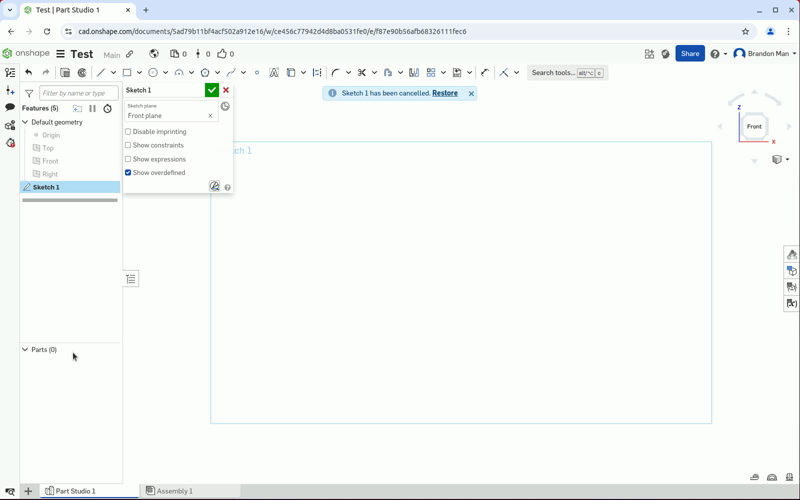
key(c)
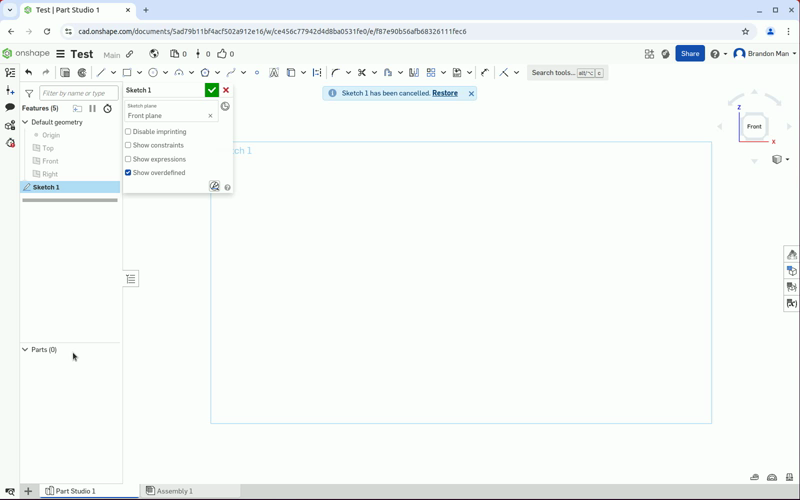
key_down(shift)
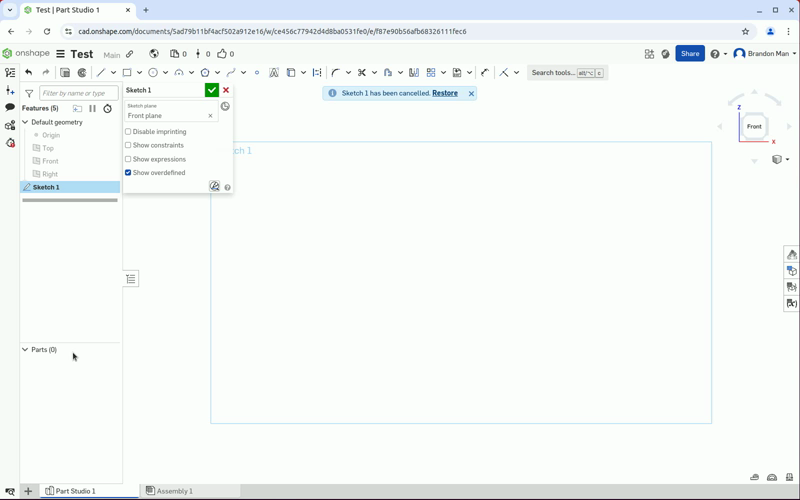
mouse_move(460, 282)
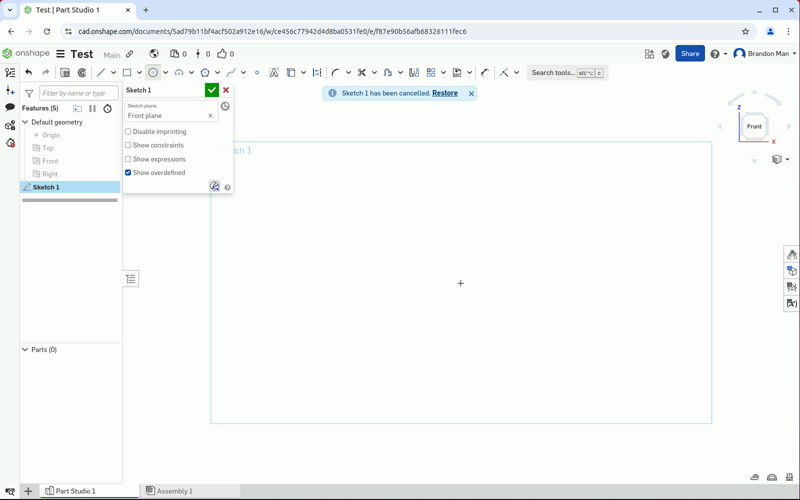
click(460, 282)
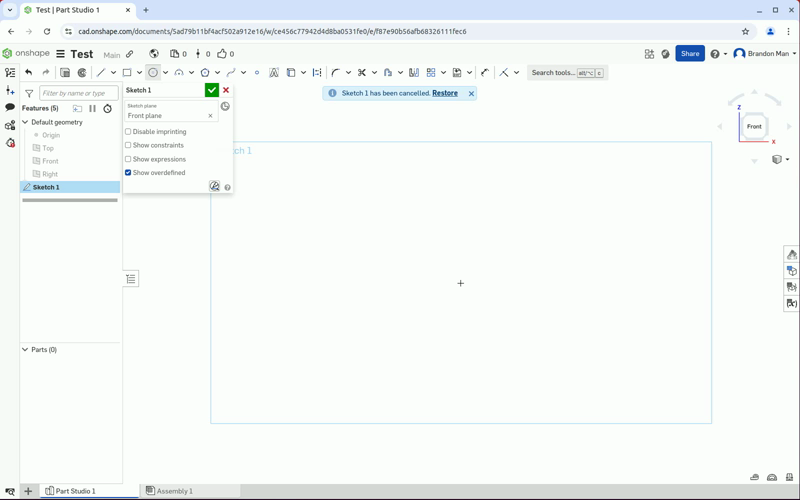
key_up(shift)
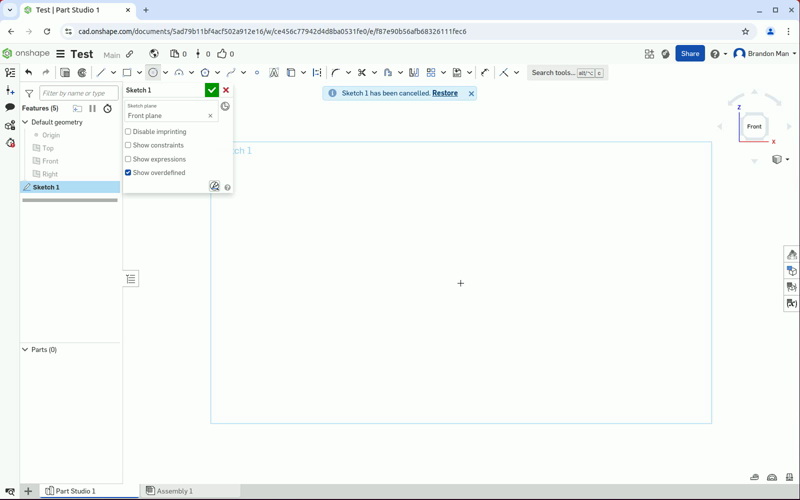
mouse_move(493, 282)
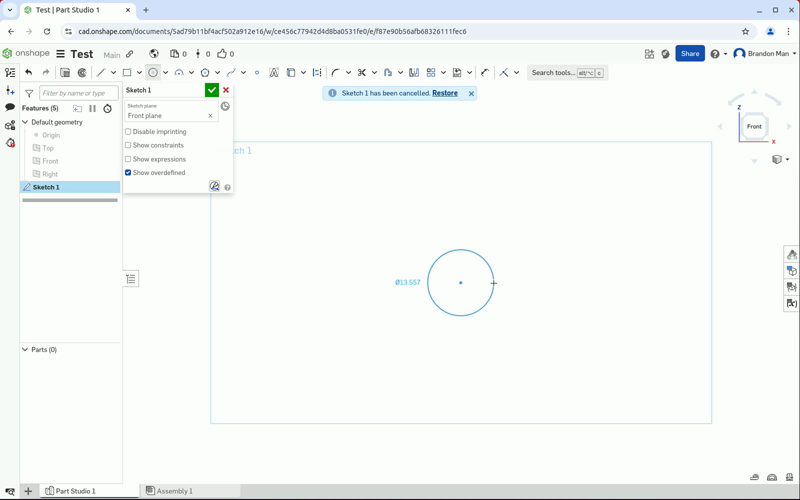
click(493, 282)
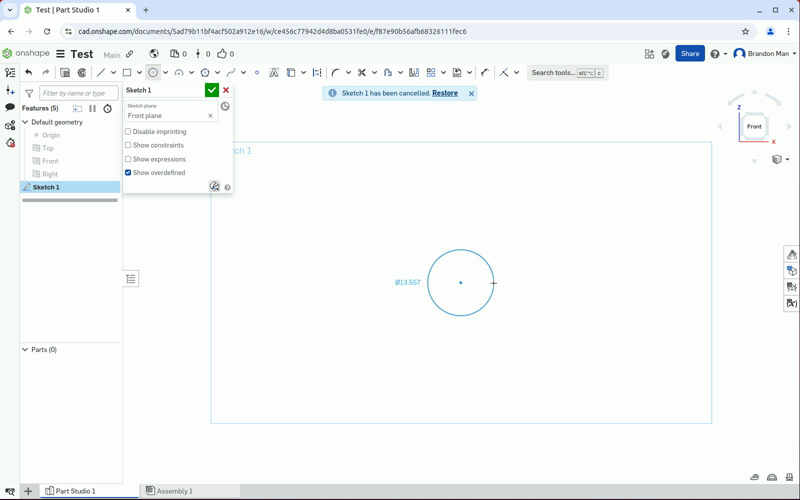
key(esc)
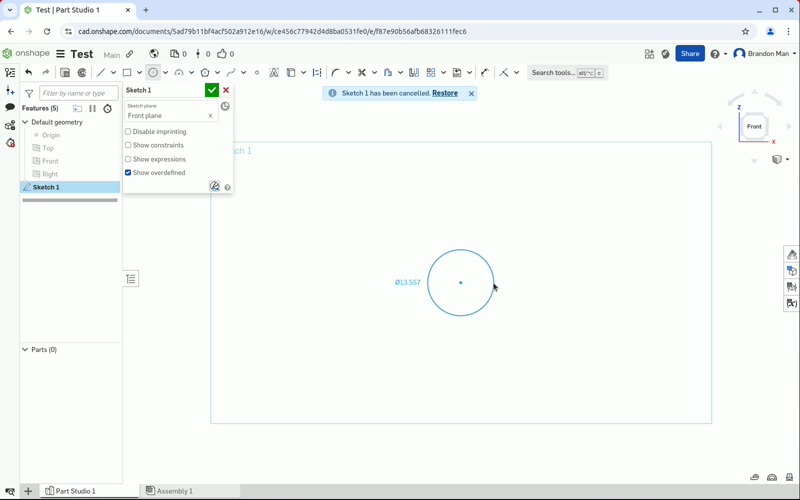
key(c)
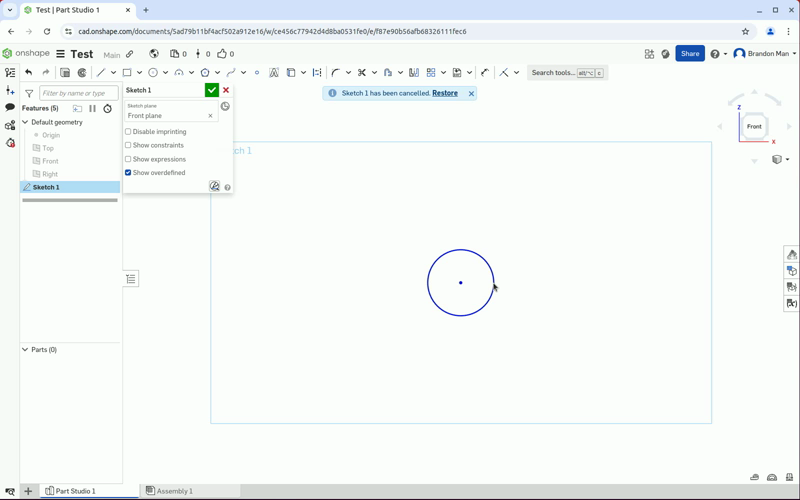
key_down(shift)
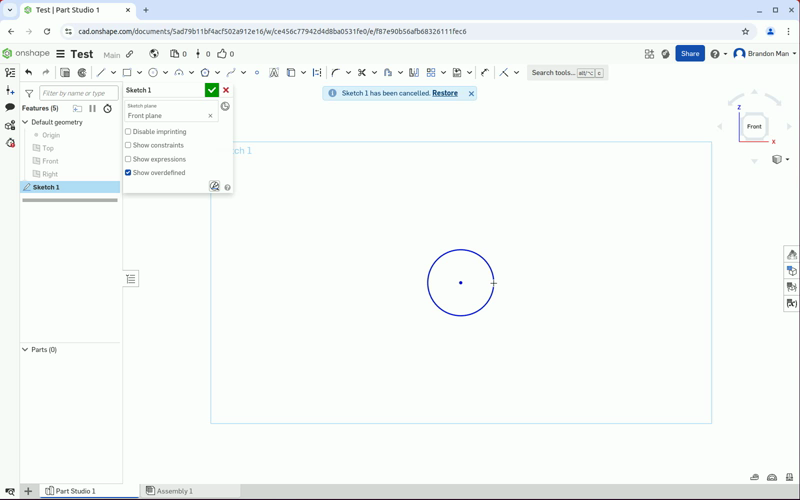
mouse_move(460, 282)
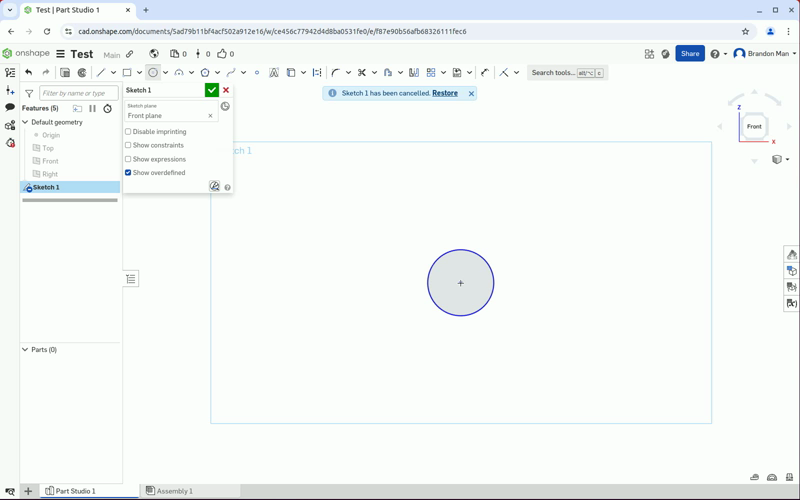
click(460, 282)
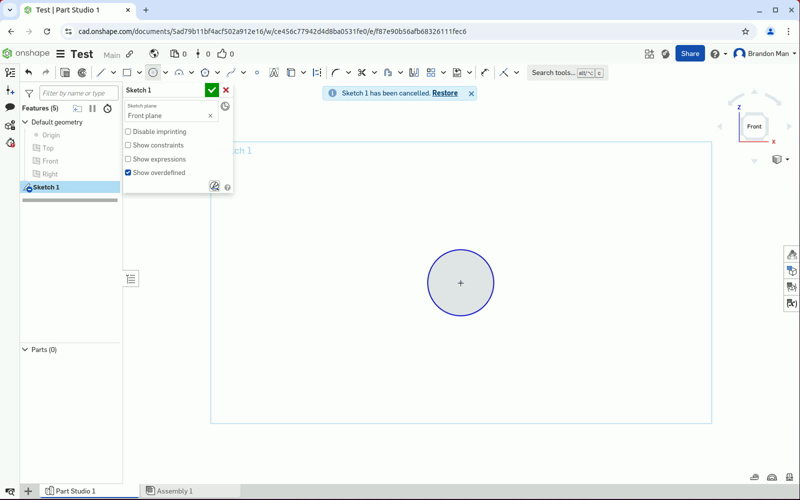
key_up(shift)
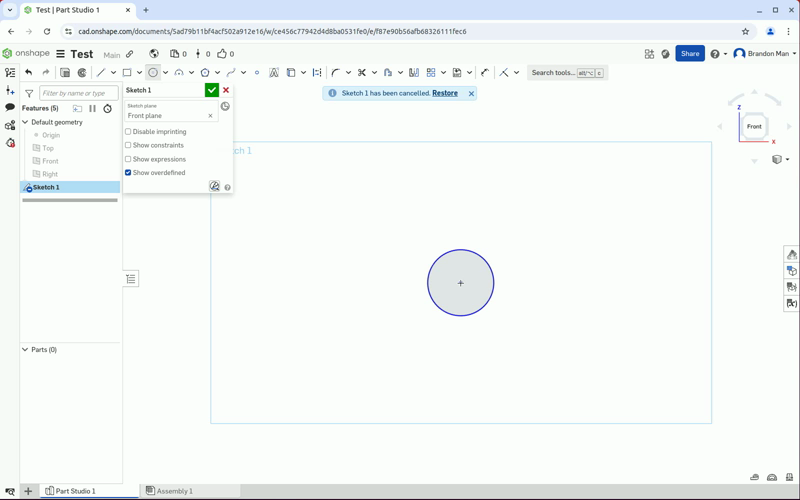
mouse_move(475, 282)
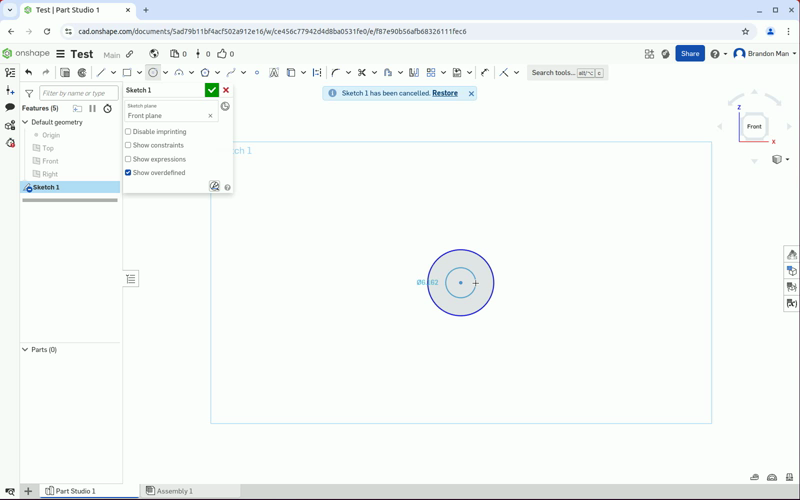
click(475, 282)
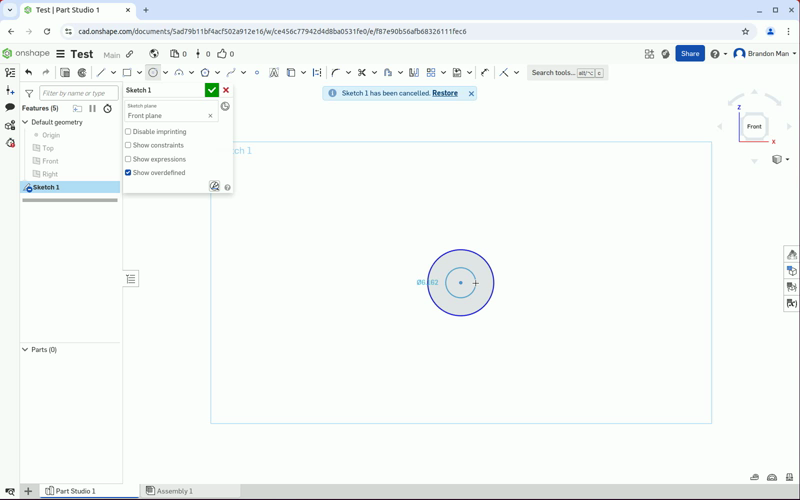
key(esc)
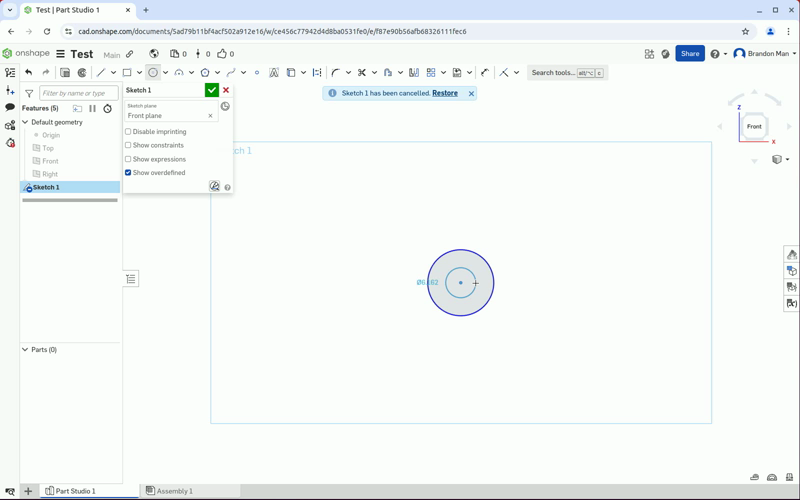
mouse_move(486, 266)
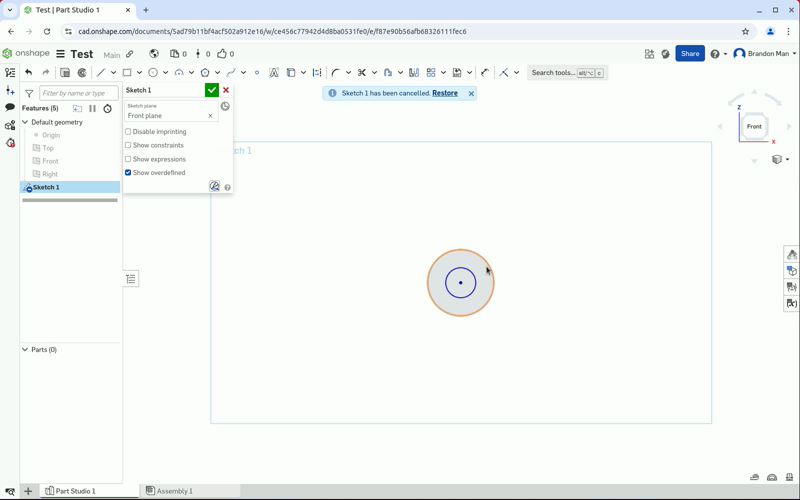
click(486, 266)
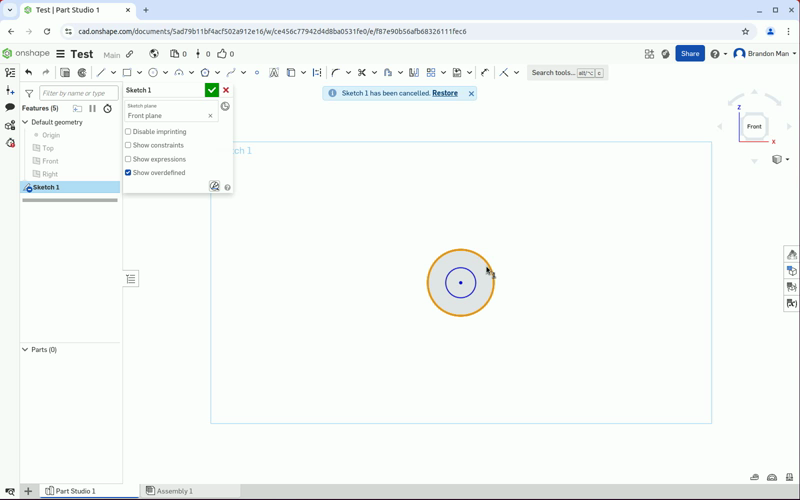
mouse_move(73, 352)
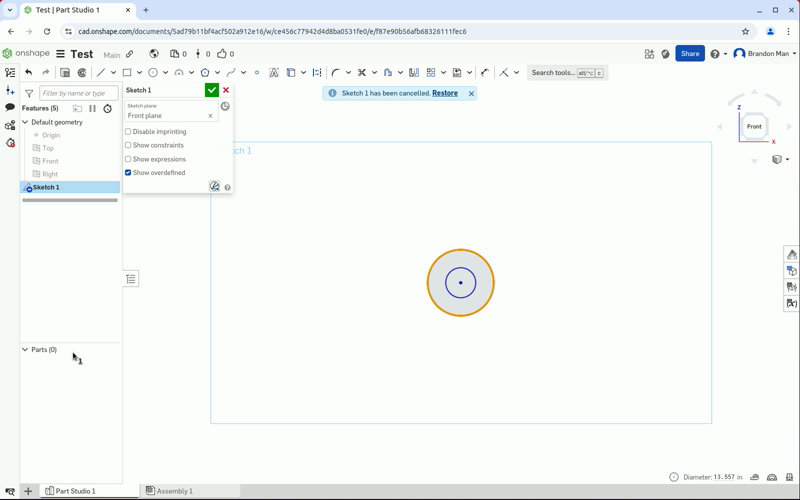
key(shift+y)
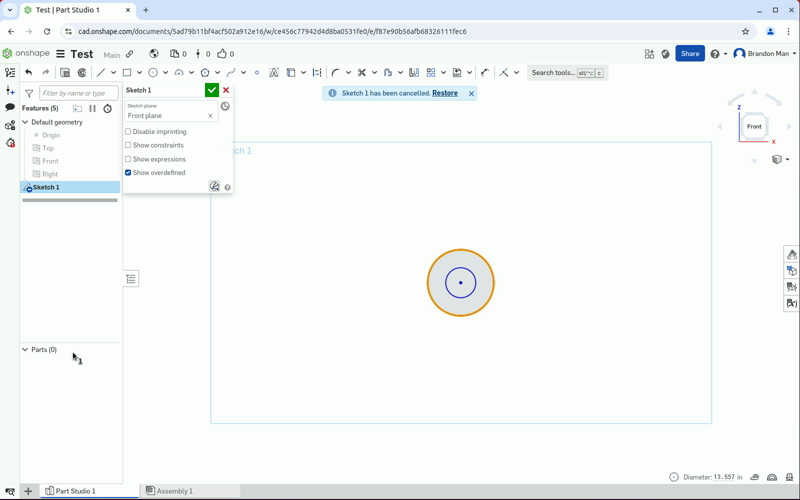
key(shift+e)
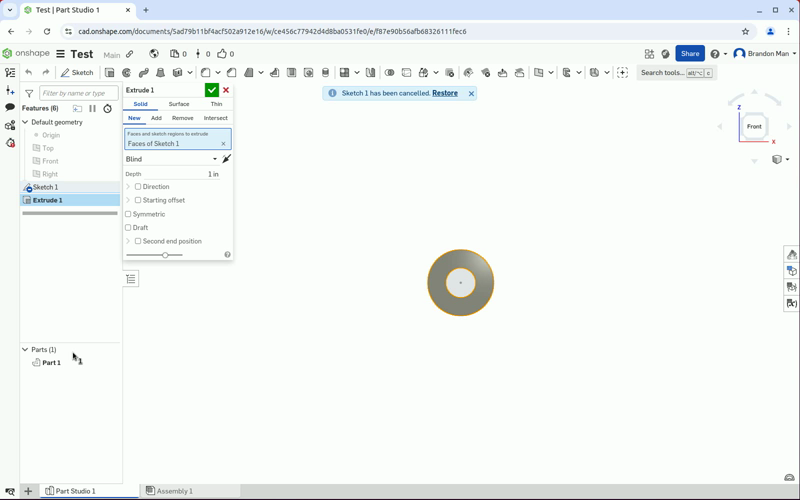
mouse_move(143, 106)
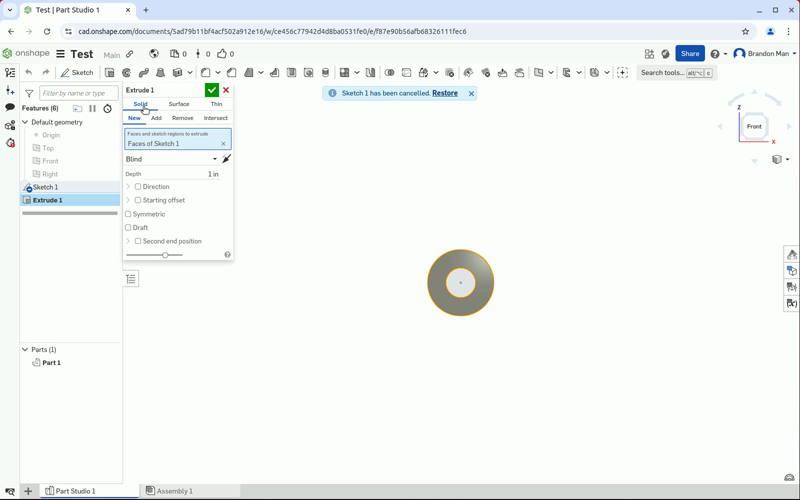
click(143, 106)
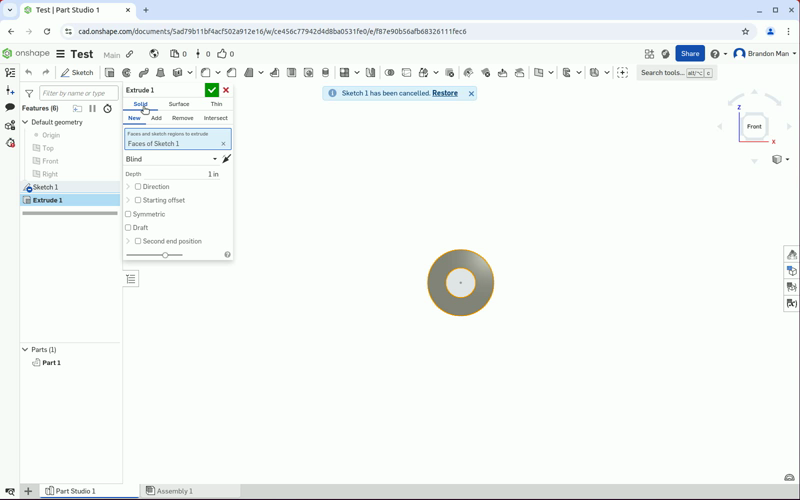
mouse_move(137, 120)
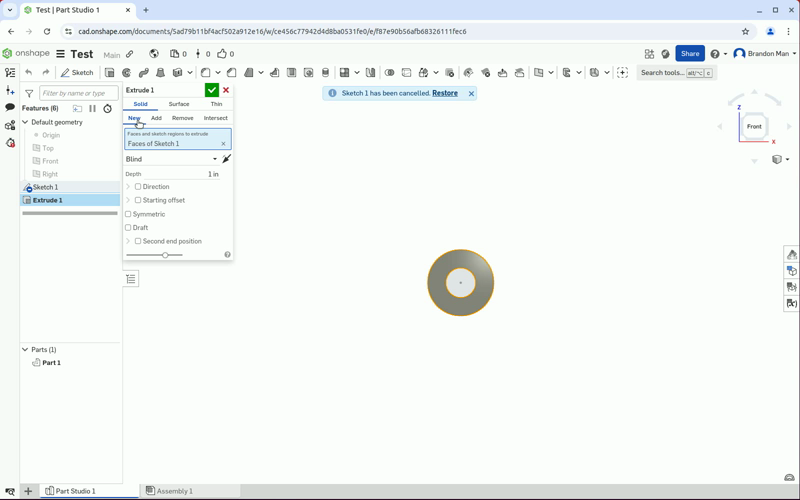
click(137, 120)
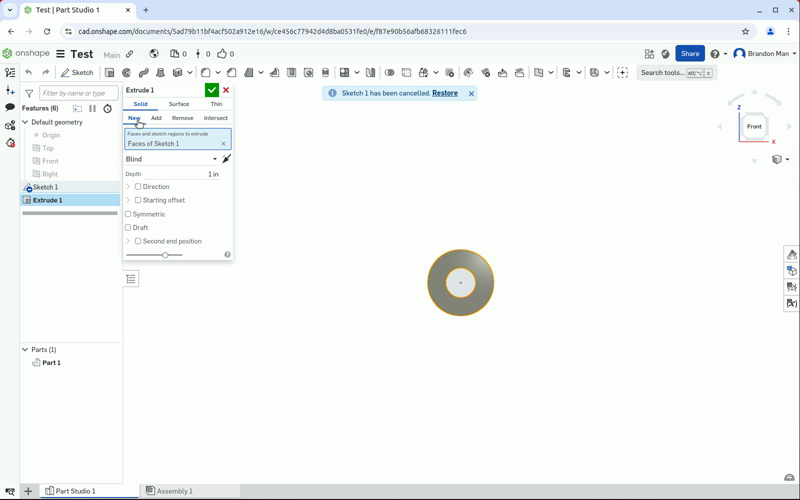
key(tab, 4)
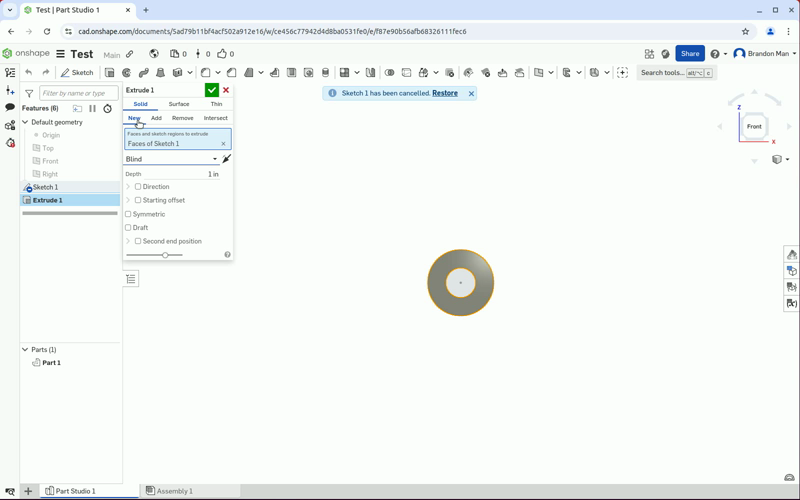
text(4.092)
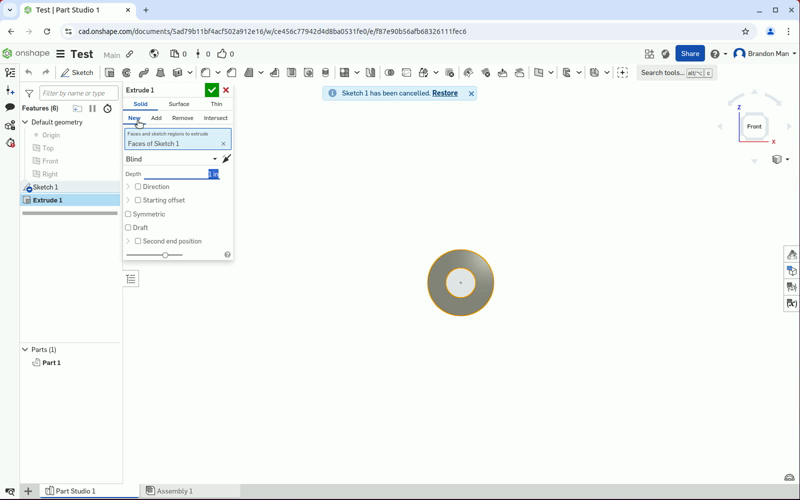
key(enter)
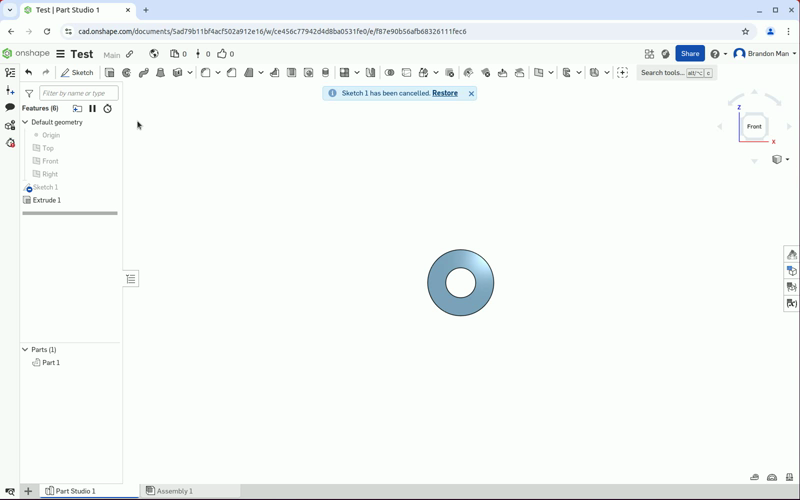
key(shift+h)
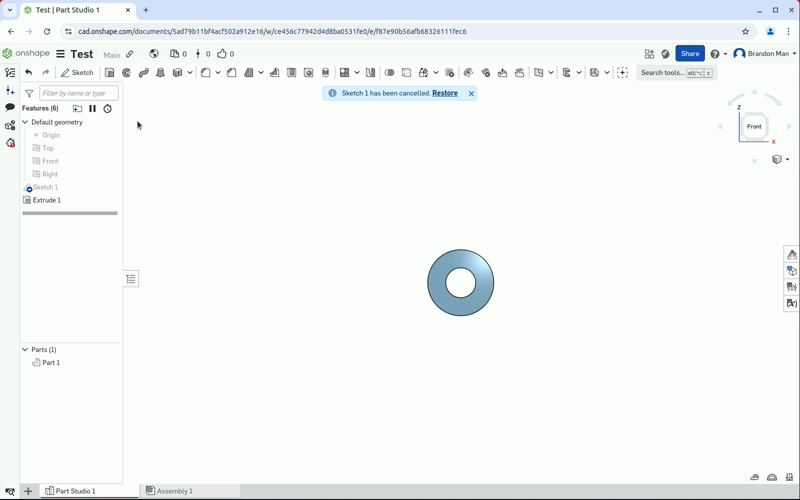
key(shift+h)
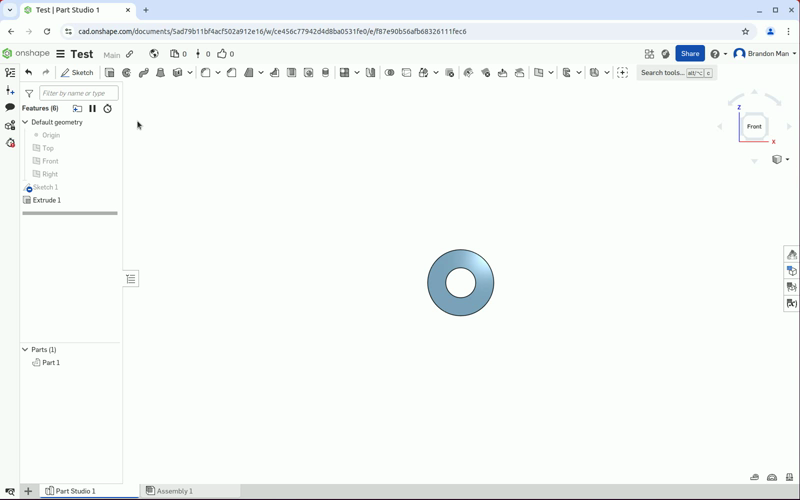
mouse_move(73, 189)
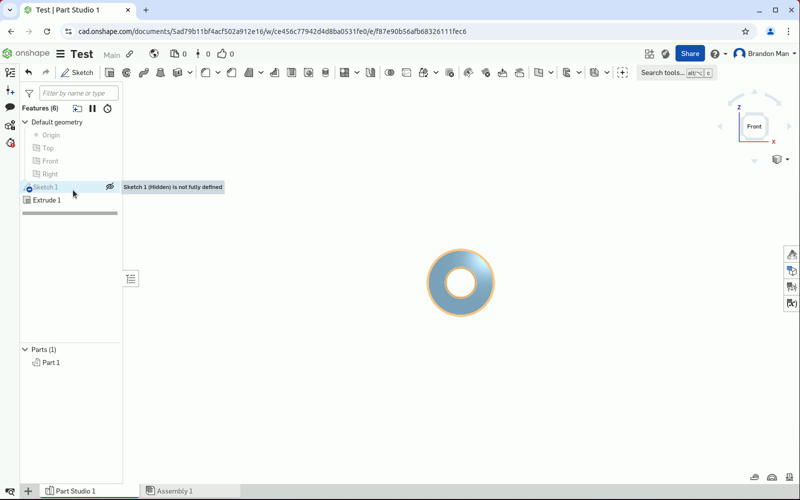
click(73, 189)
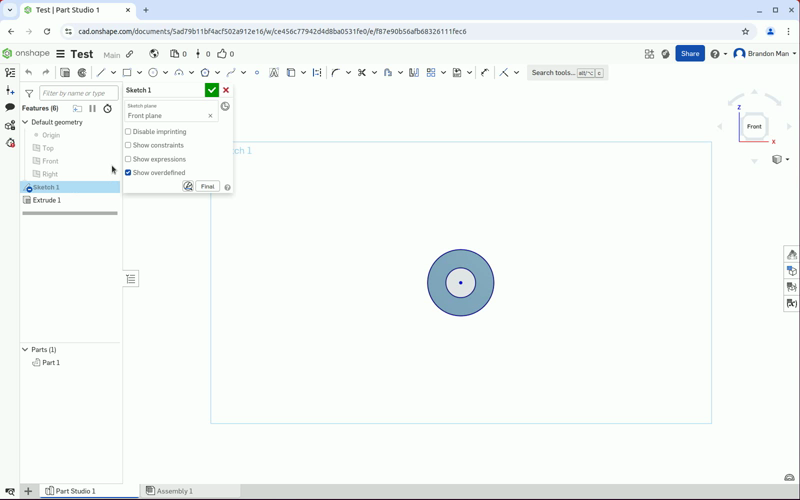
mouse_move(229, 92)
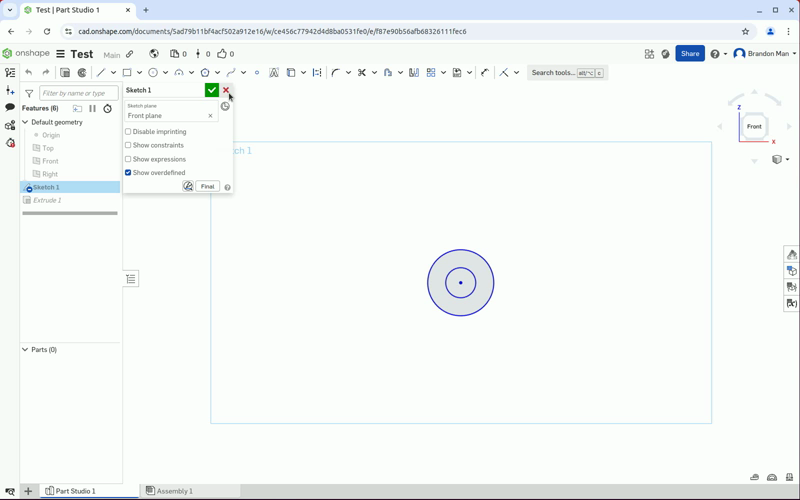
click(229, 92)
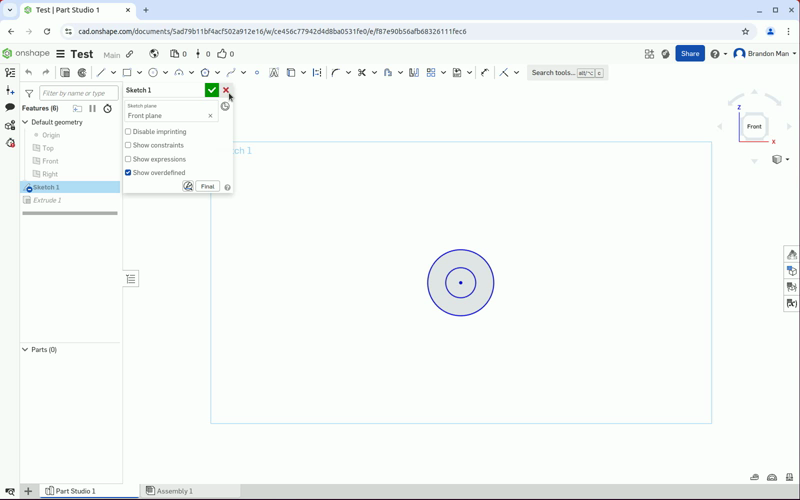
key(shift+s)
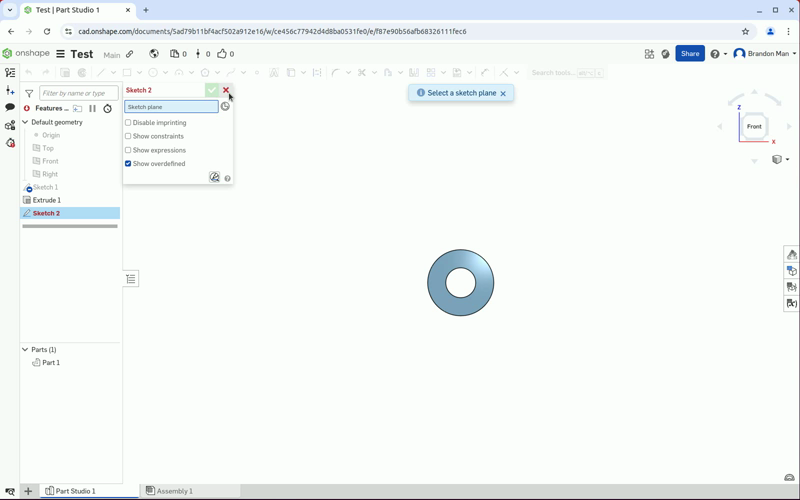
mouse_move(73, 163)
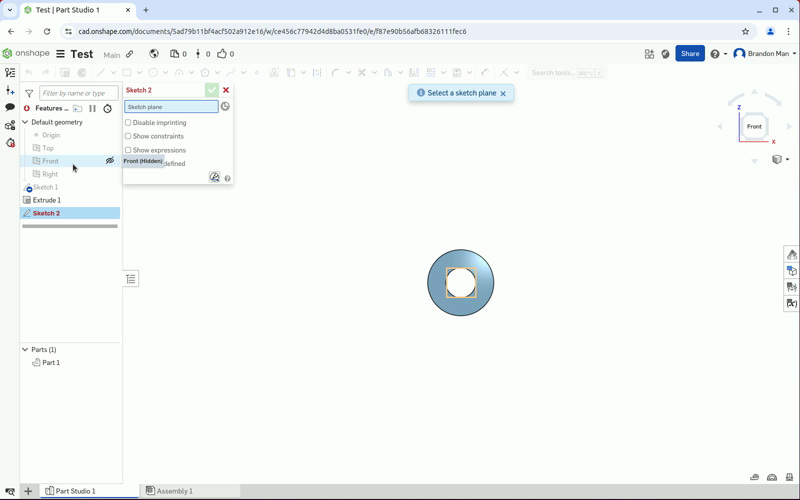
click(73, 163)
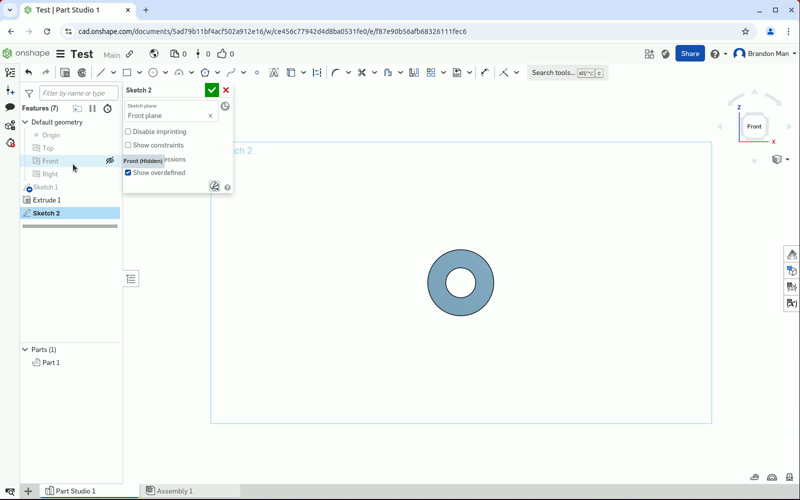
mouse_move(73, 352)
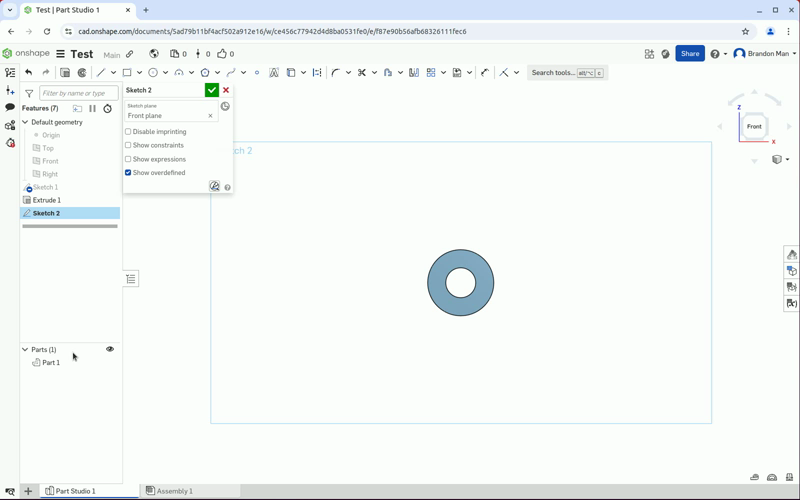
key(y)
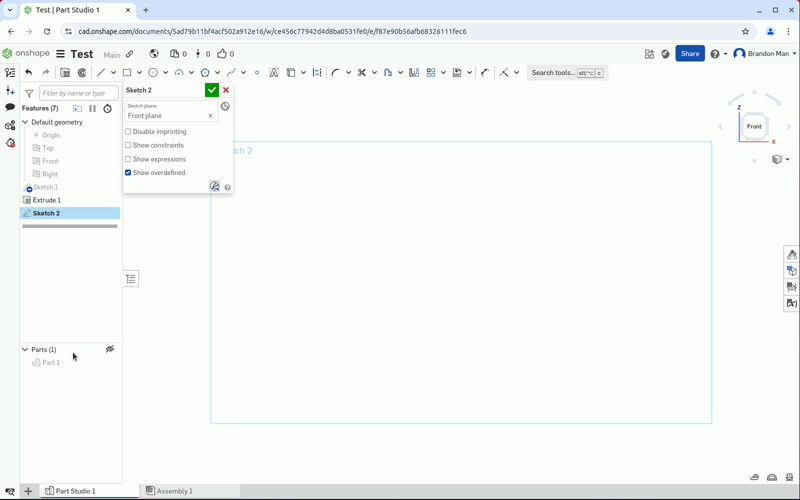
key(c)
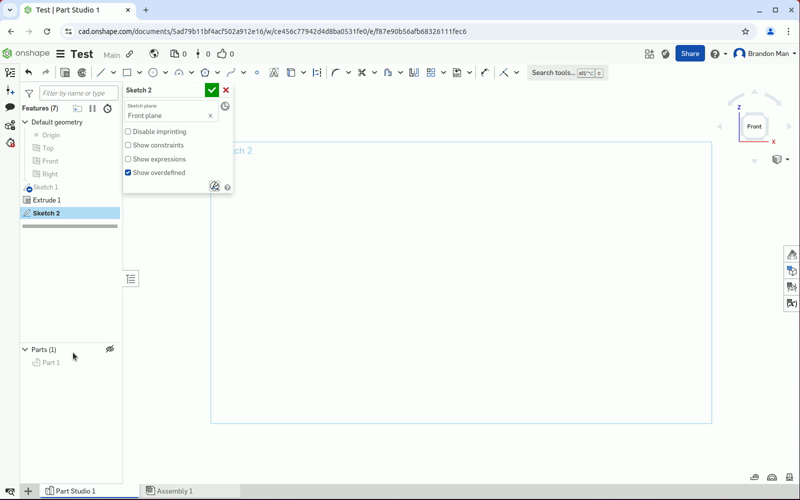
key_down(shift)
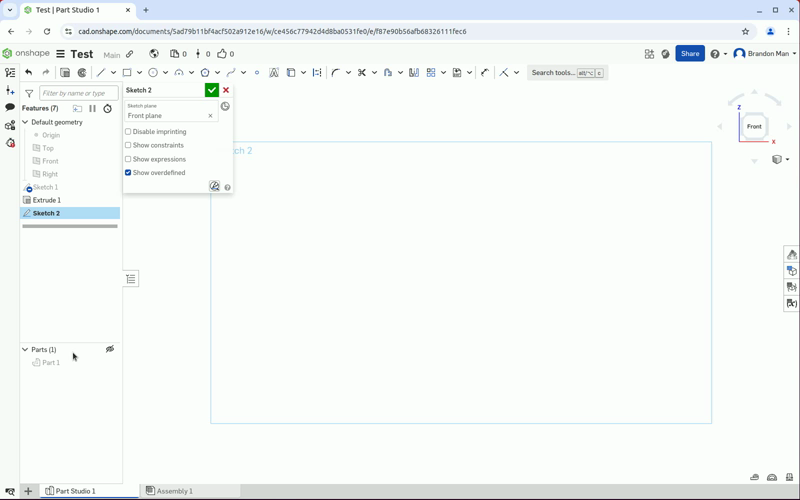
mouse_move(461, 282)
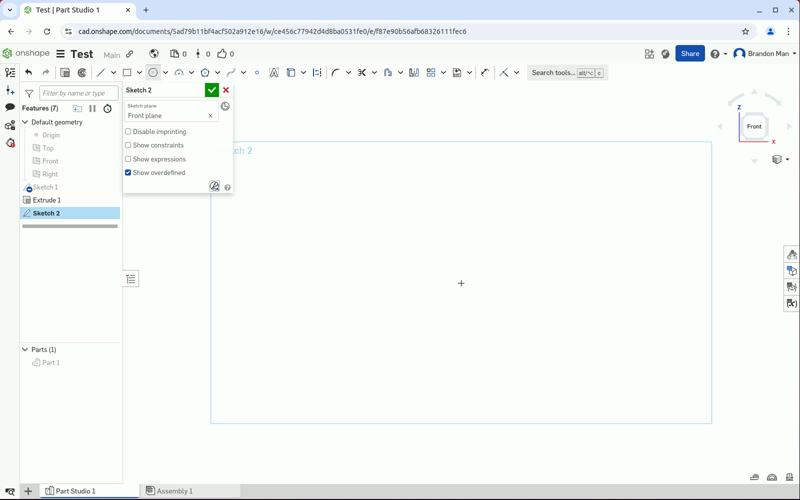
click(461, 282)
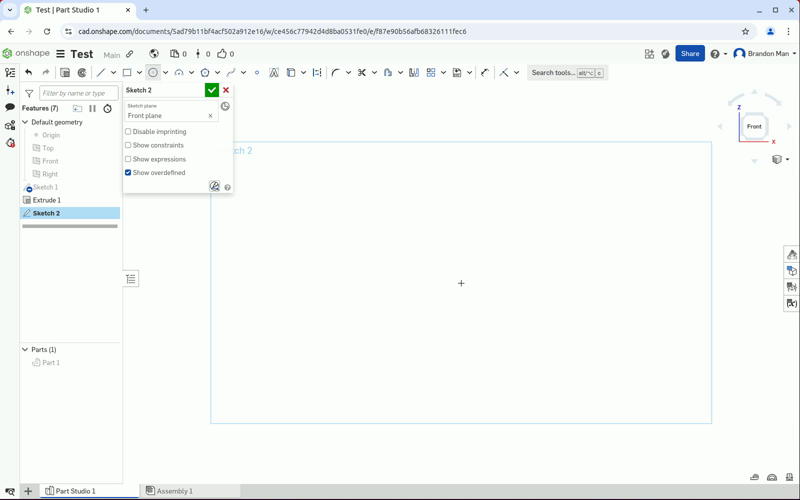
key_up(shift)
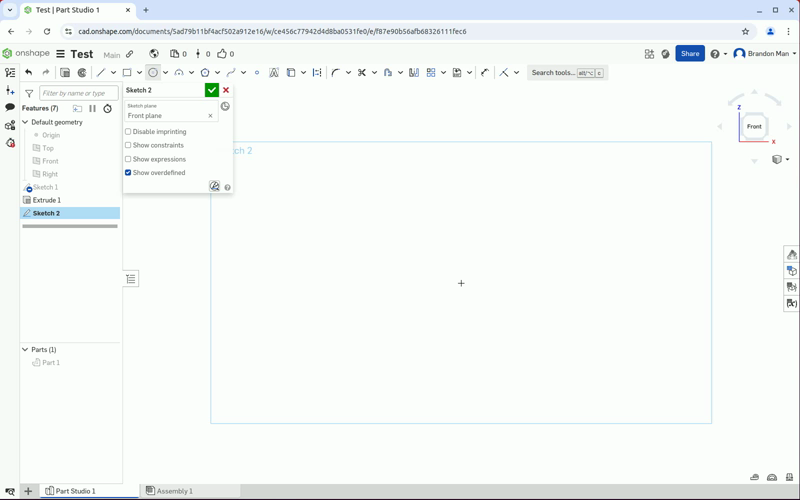
mouse_move(477, 282)
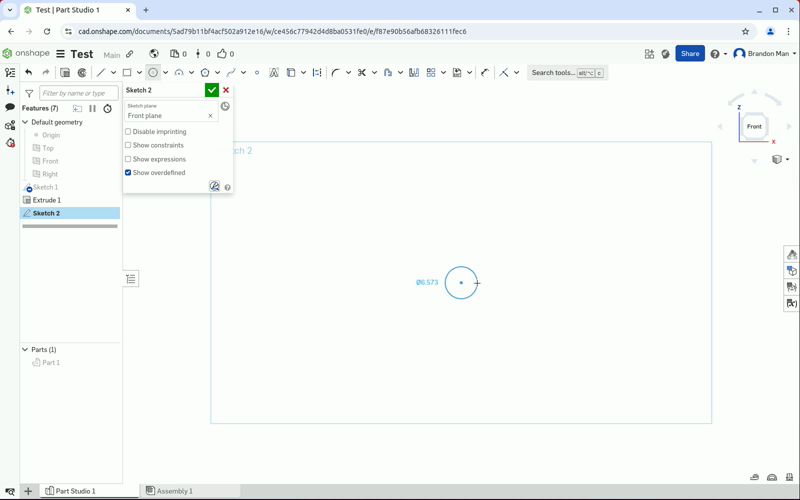
click(477, 282)
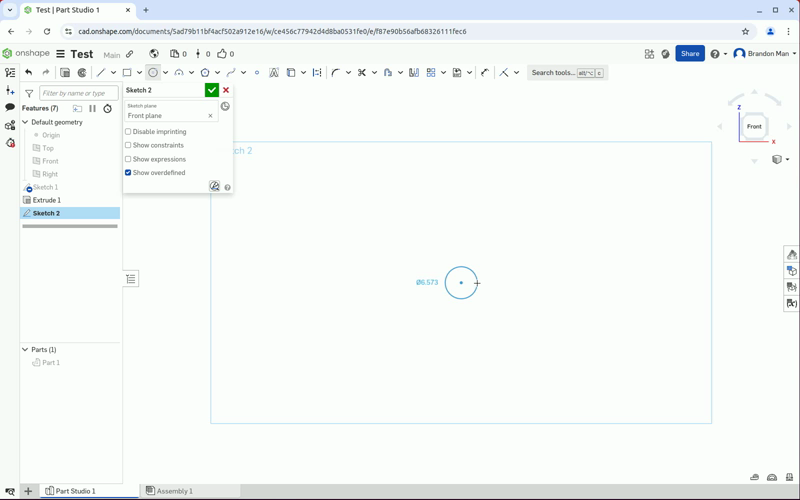
key(esc)
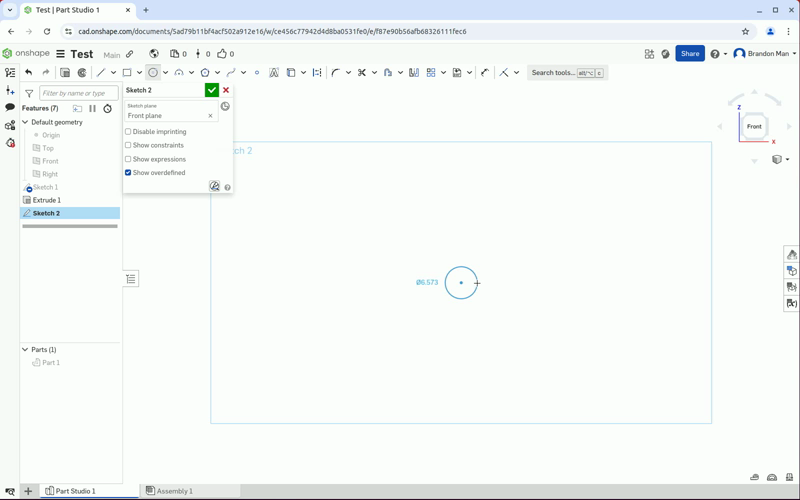
mouse_move(468, 274)
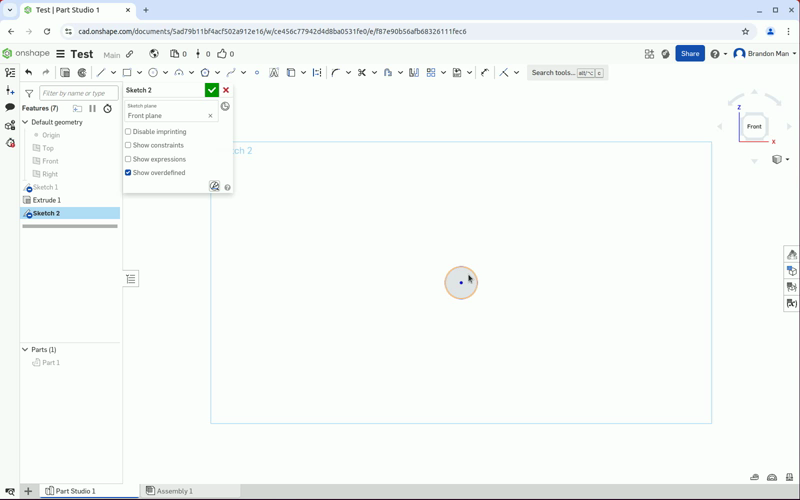
scroll(6)
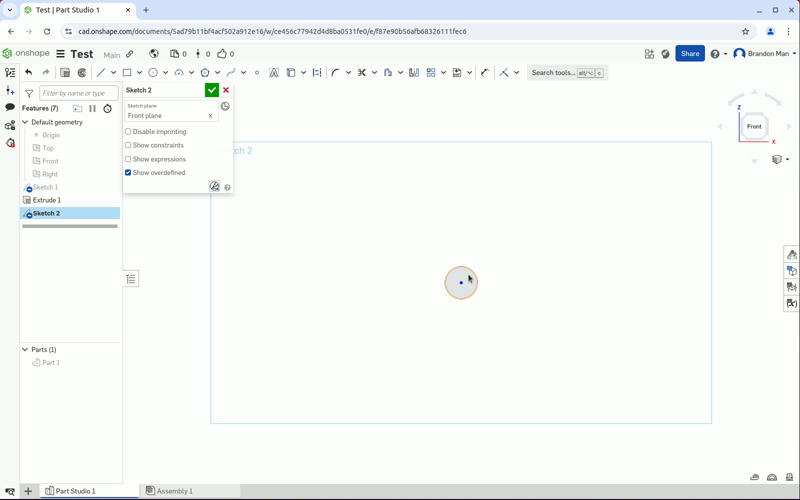
scroll(6)
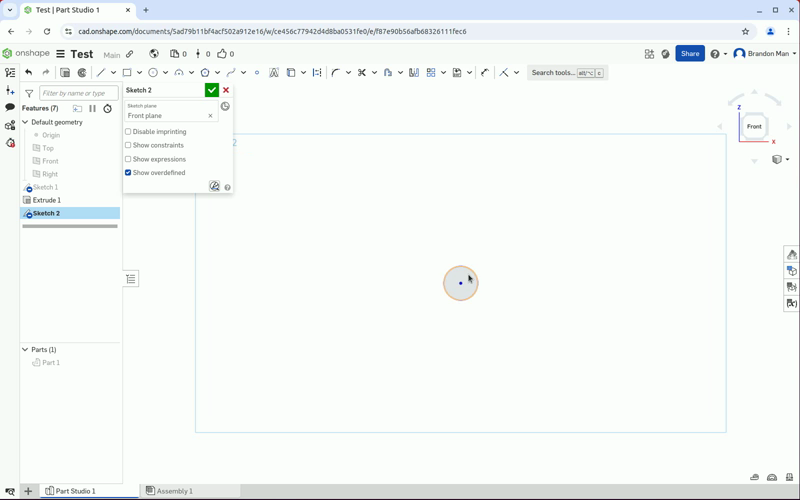
scroll(6)
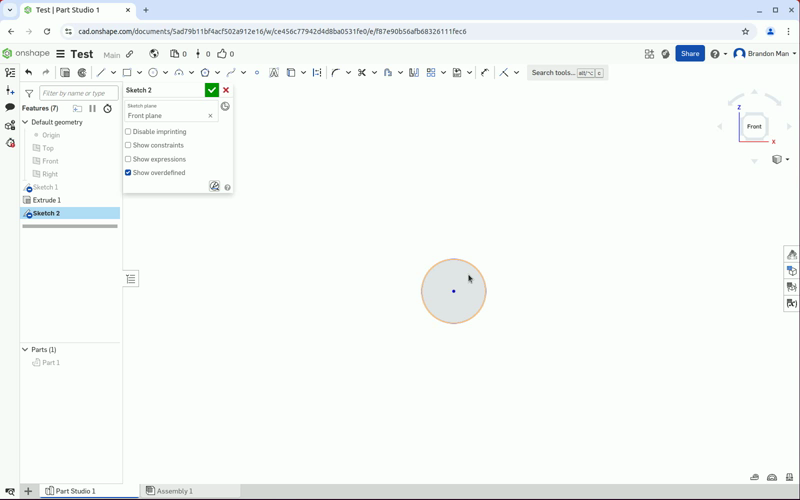
scroll(6)
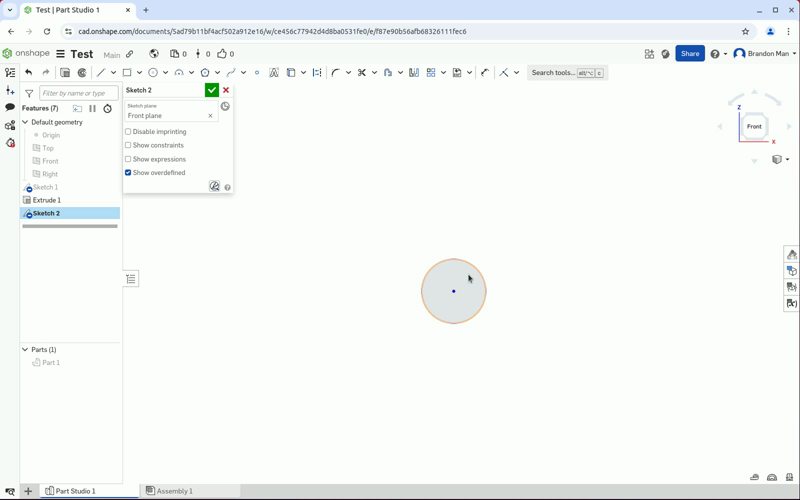
scroll(6)
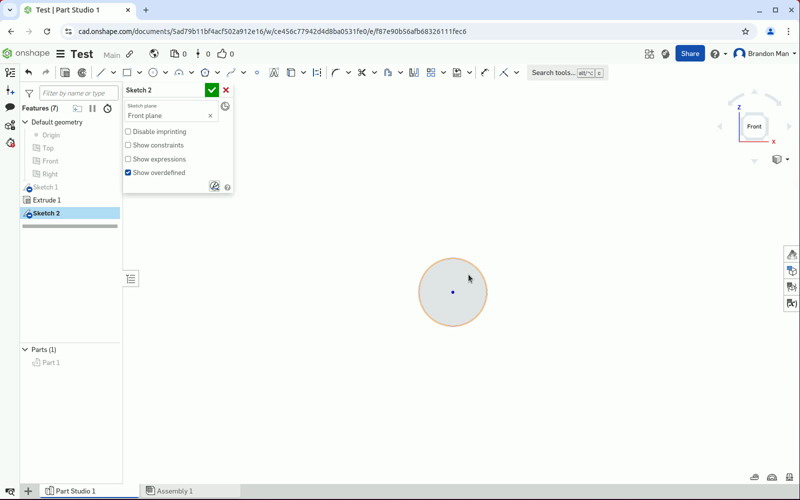
scroll(6)
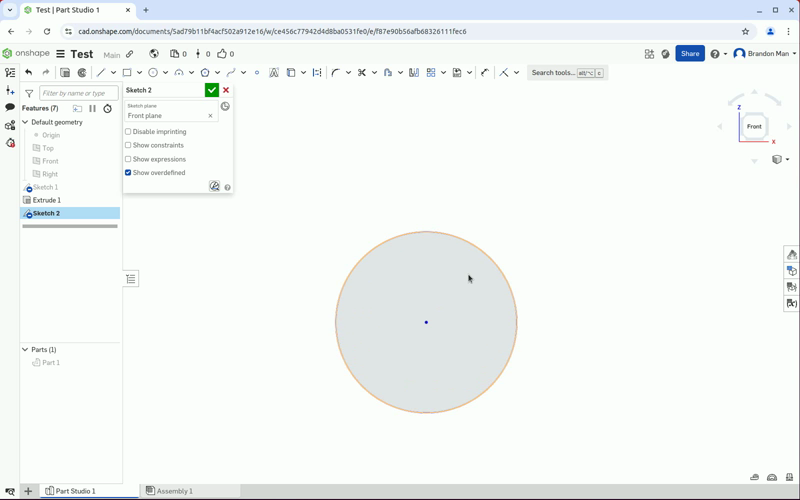
scroll(6)
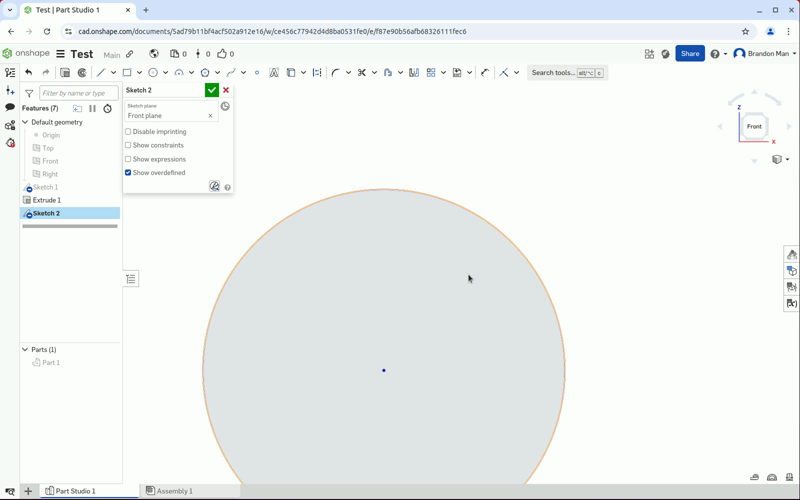
click(468, 274)
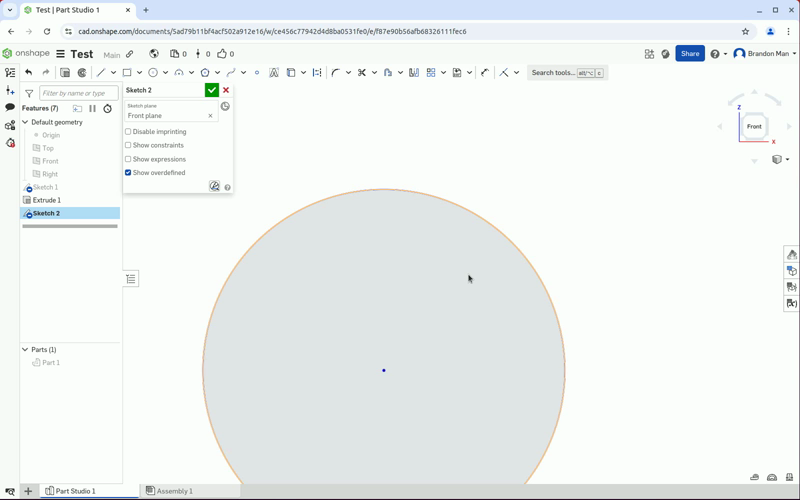
scroll(-6)
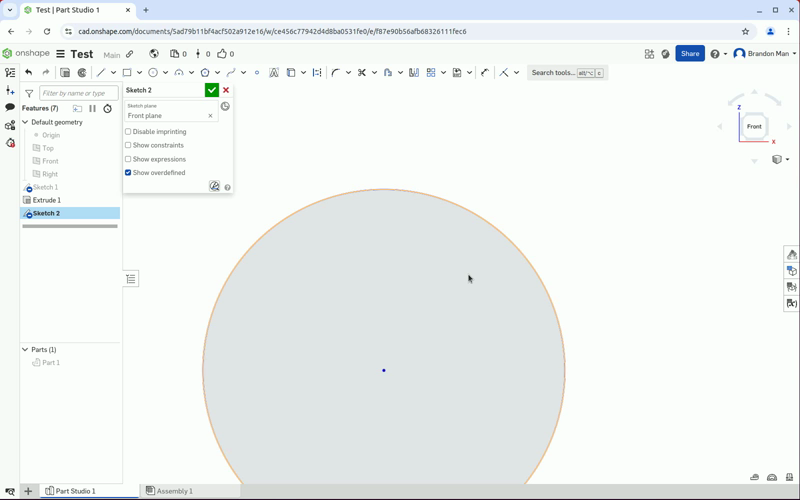
scroll(-6)
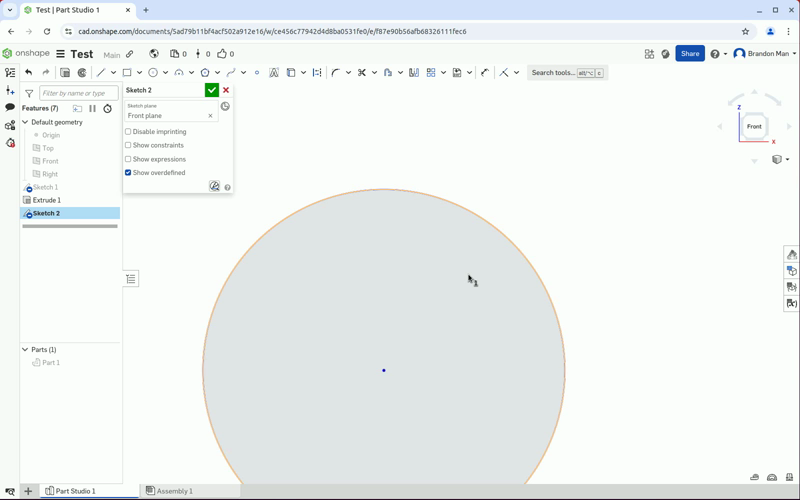
scroll(-6)
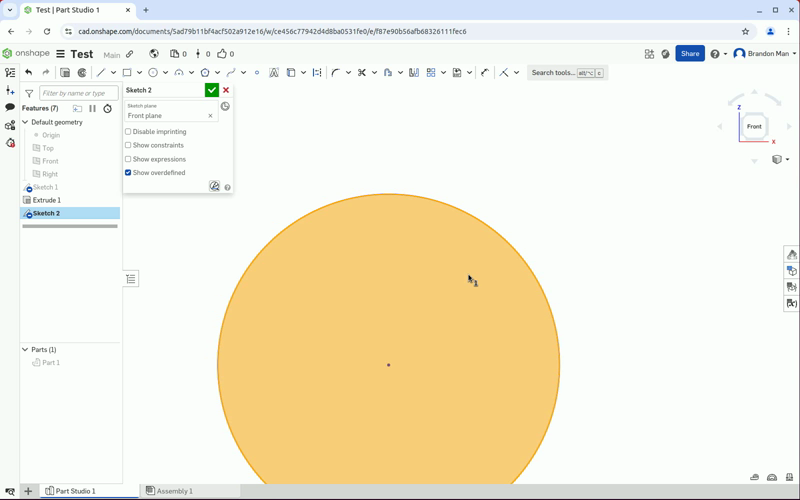
scroll(-6)
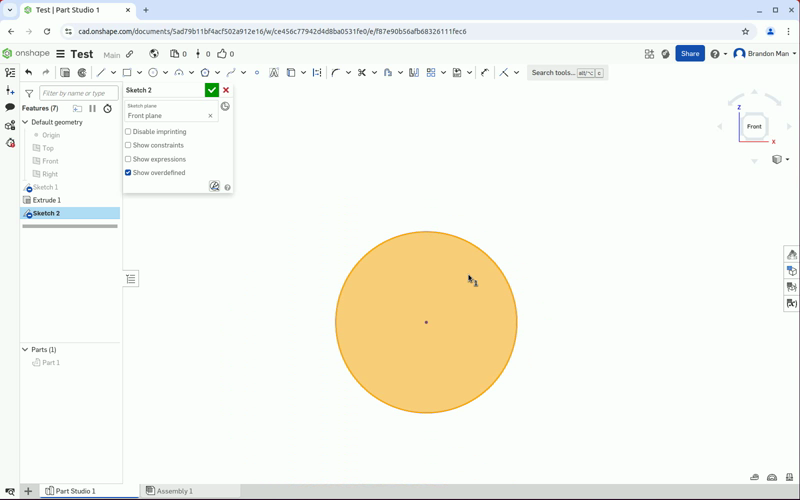
scroll(-6)
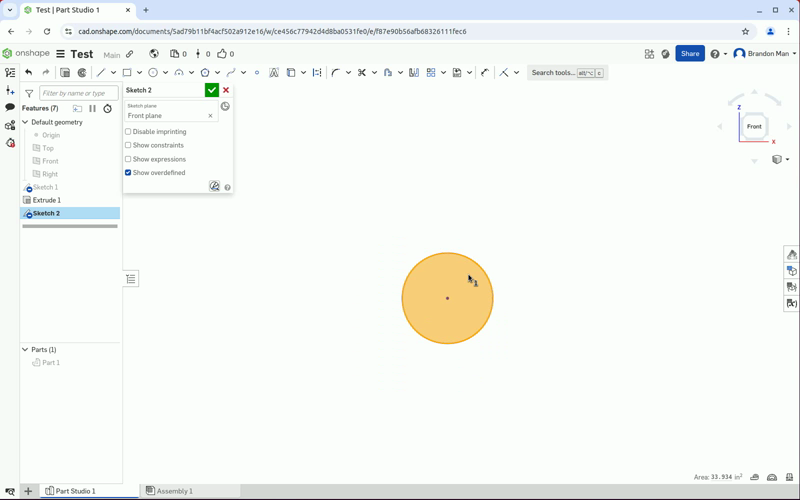
scroll(-6)
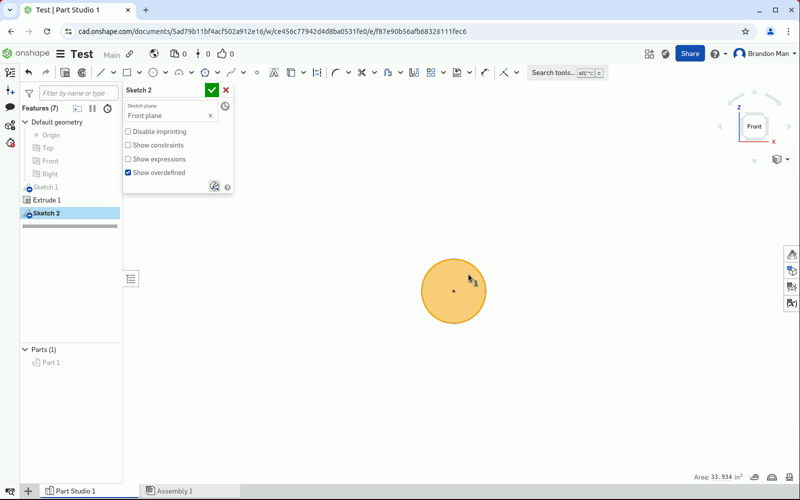
scroll(-6)
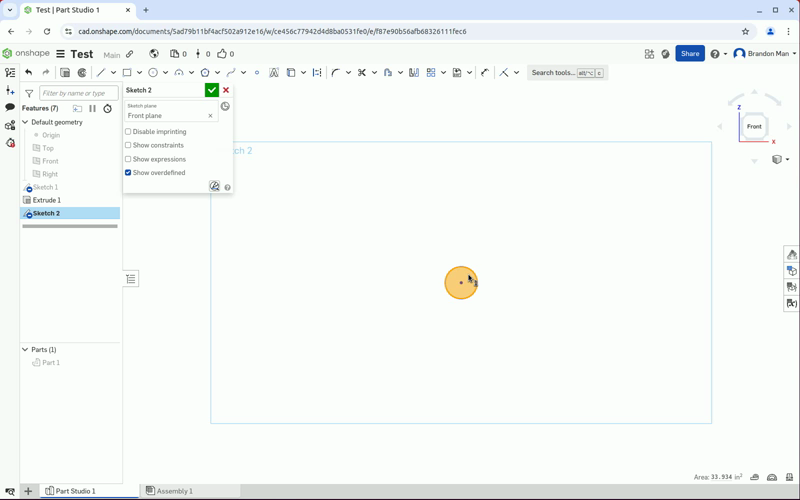
mouse_move(73, 352)
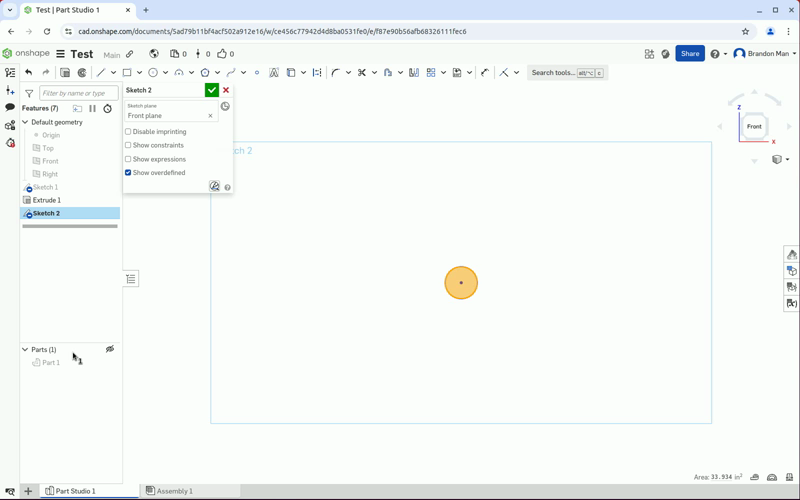
key(shift+y)
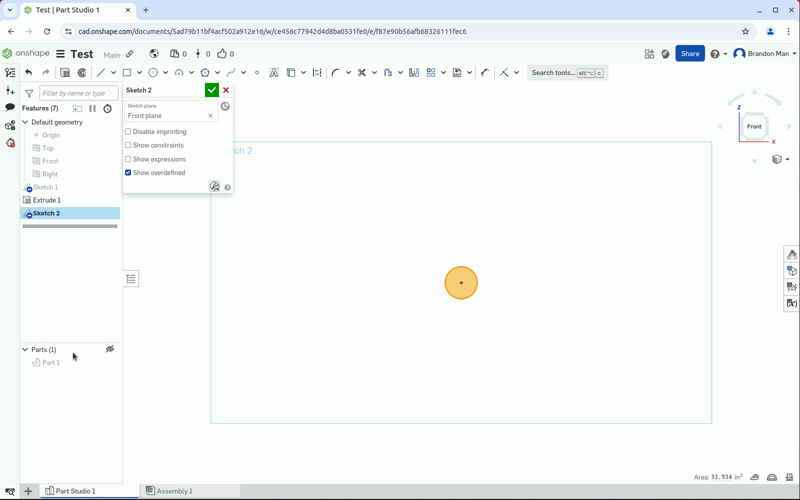
key(shift+e)
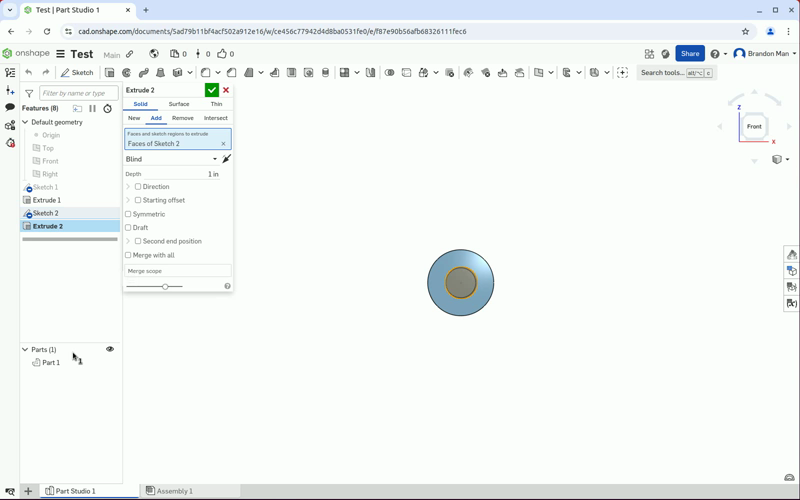
mouse_move(143, 106)
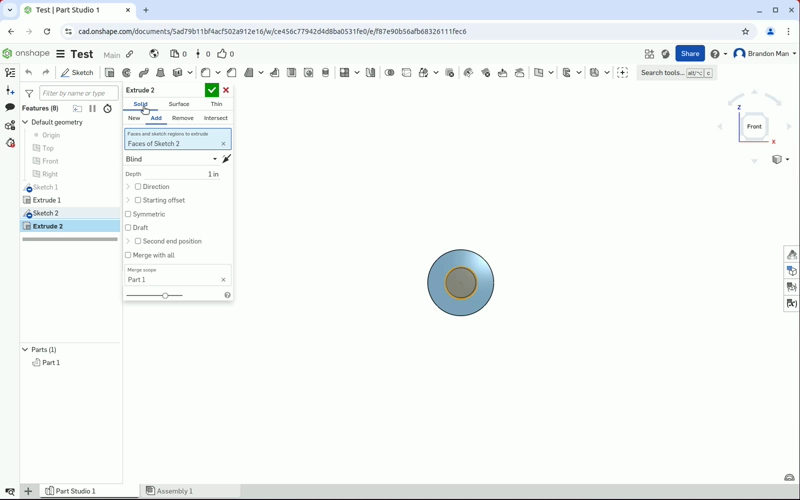
click(143, 106)
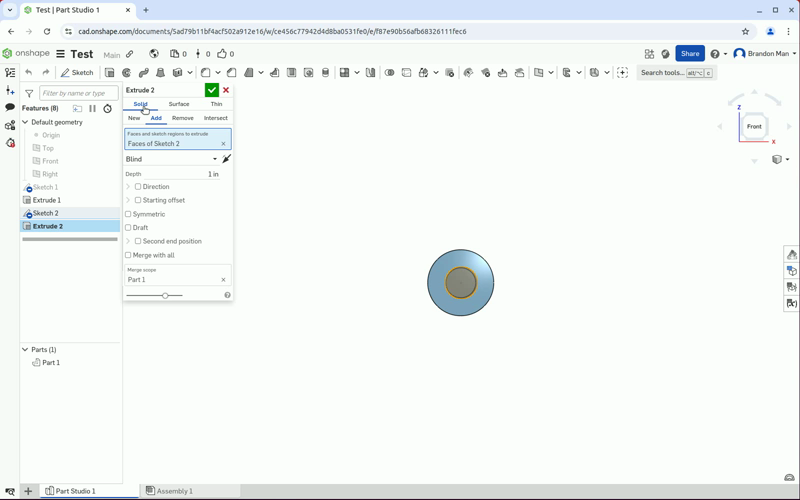
mouse_move(137, 120)
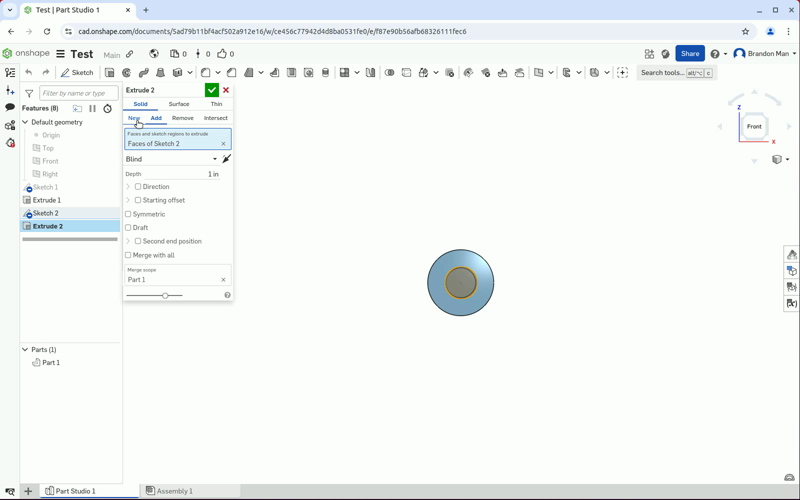
click(137, 120)
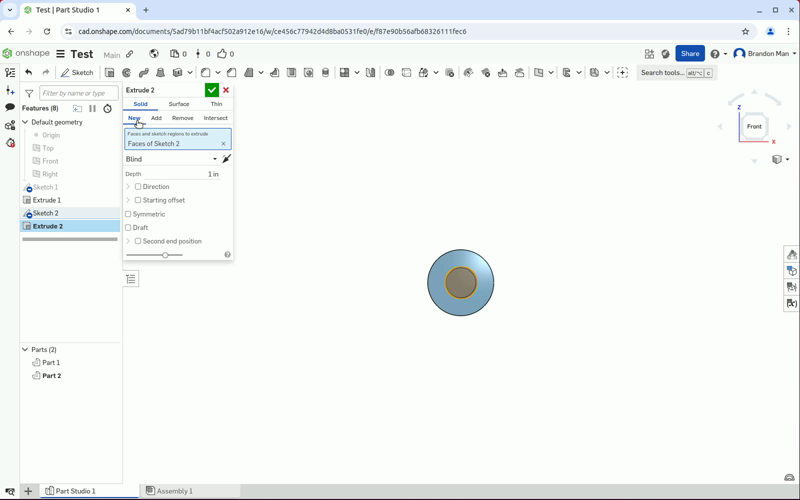
key(tab, 4)
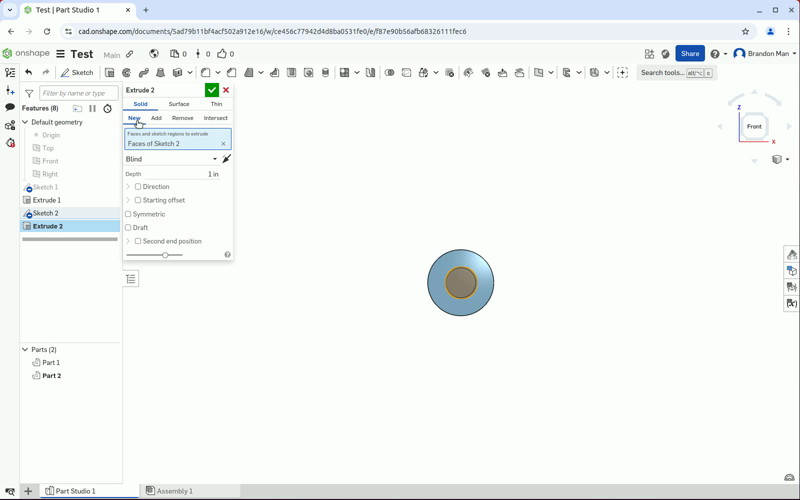
text(23.108)
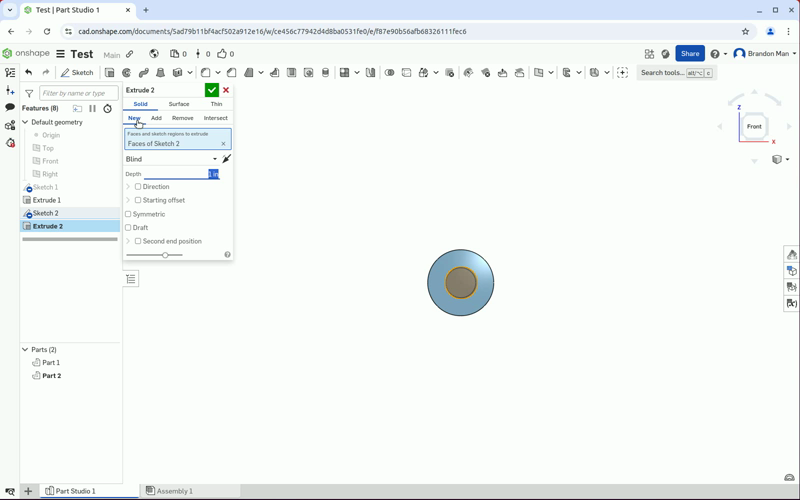
key(enter)
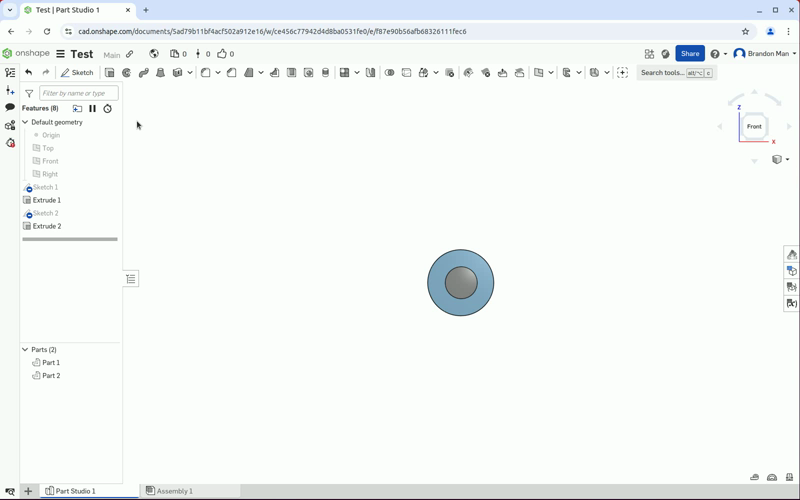
key(shift+h)
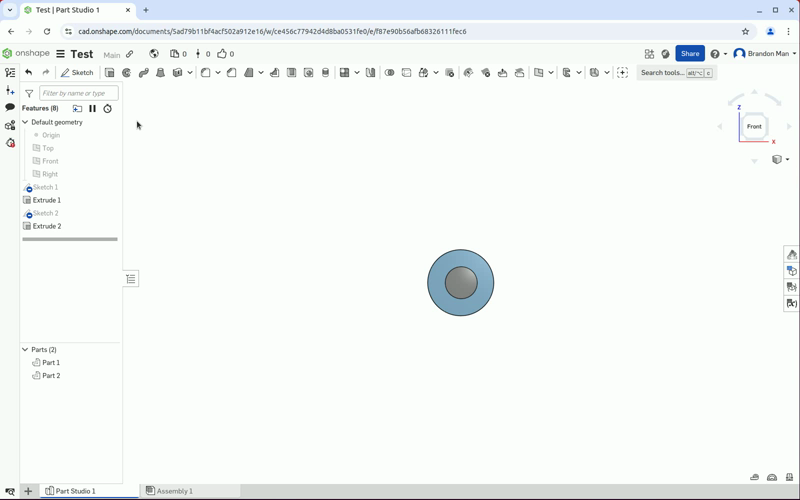
key(shift+h)
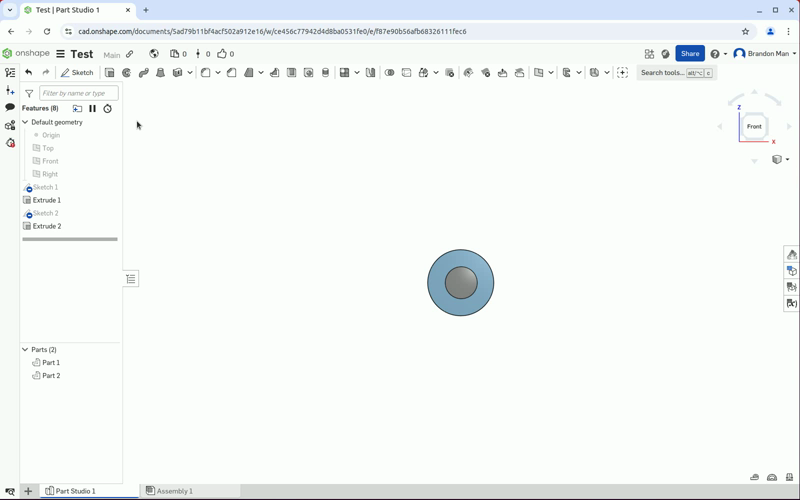
key(shift+7)
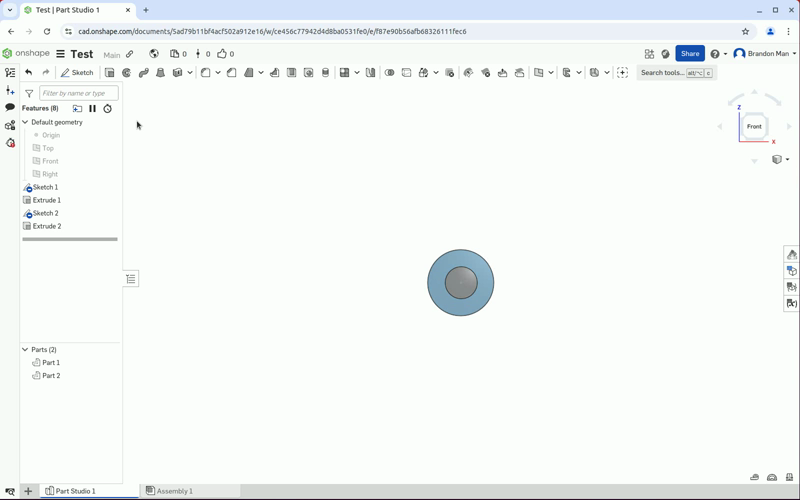
key(left, 2)
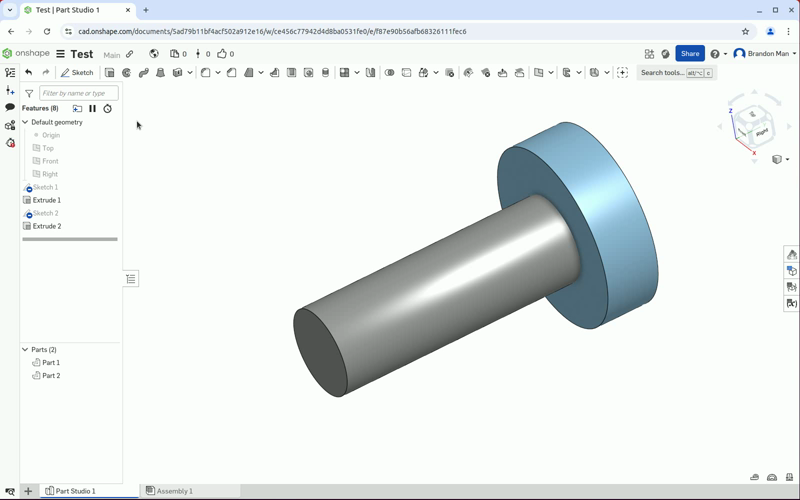
key(down, 2)
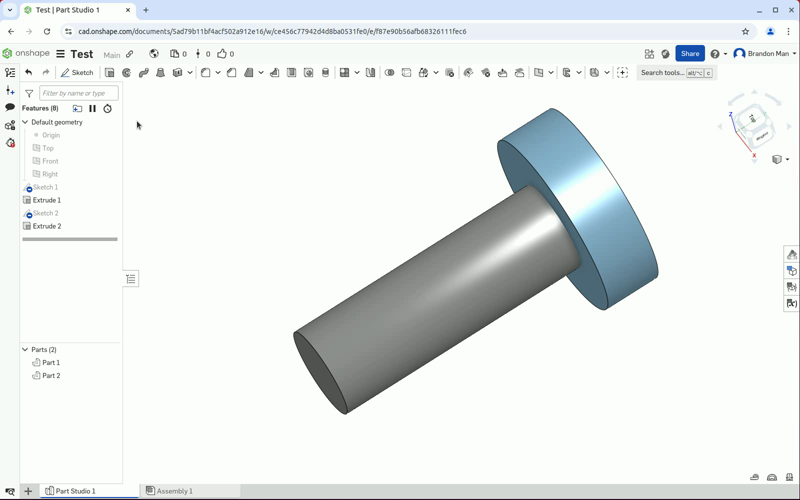
key(up, 2)
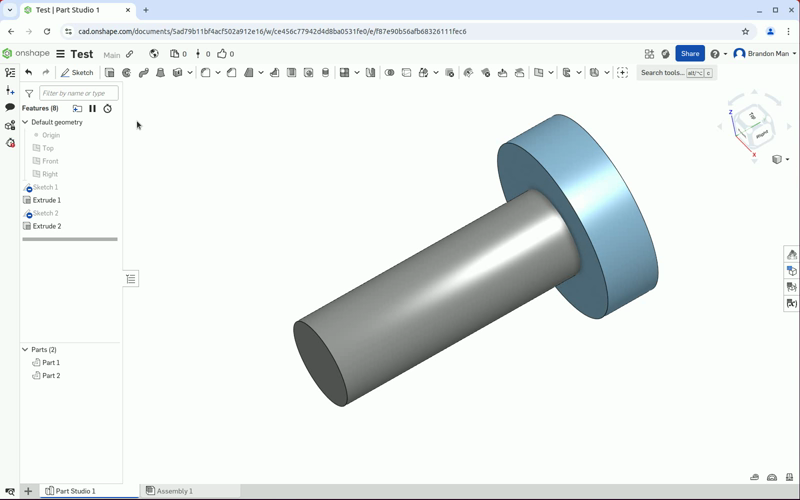
key(right, 2)
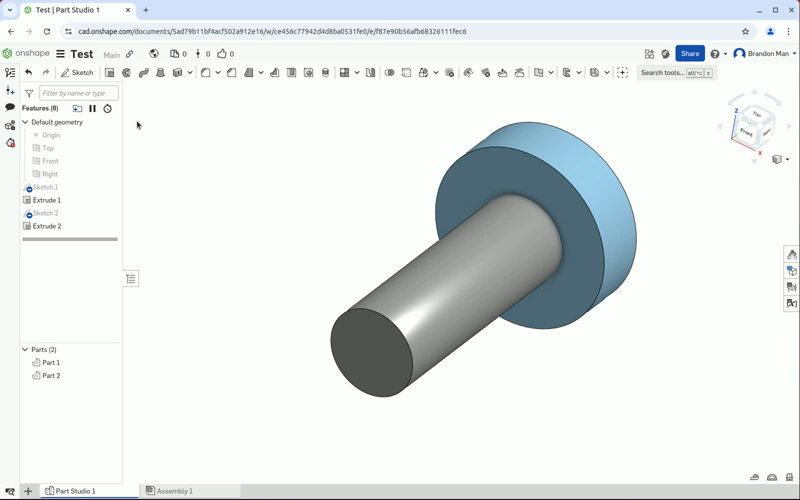
mouse_move(73, 189)
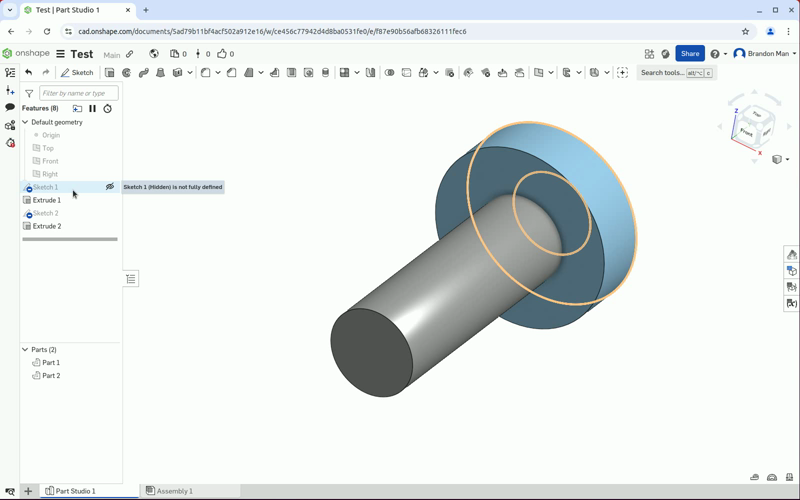
click(73, 189)